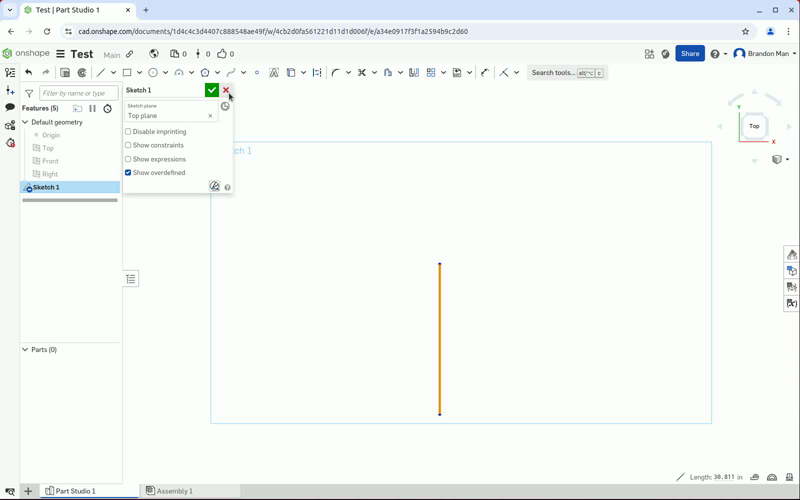
key(shift+h)
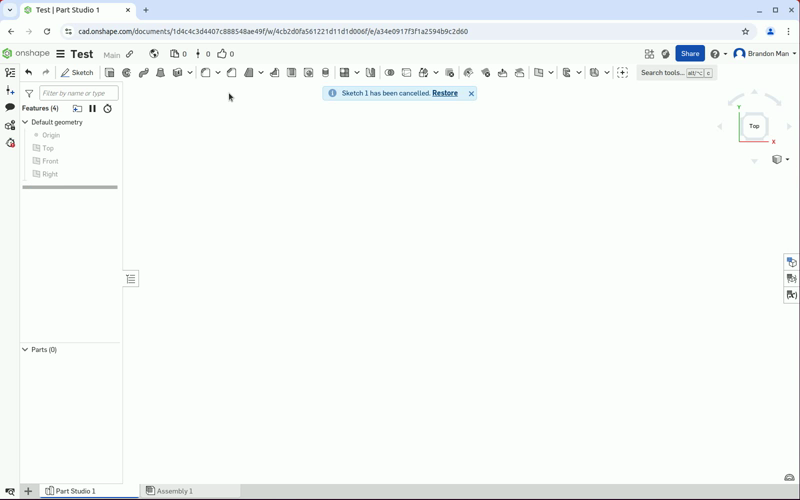
mouse_move(73, 352)
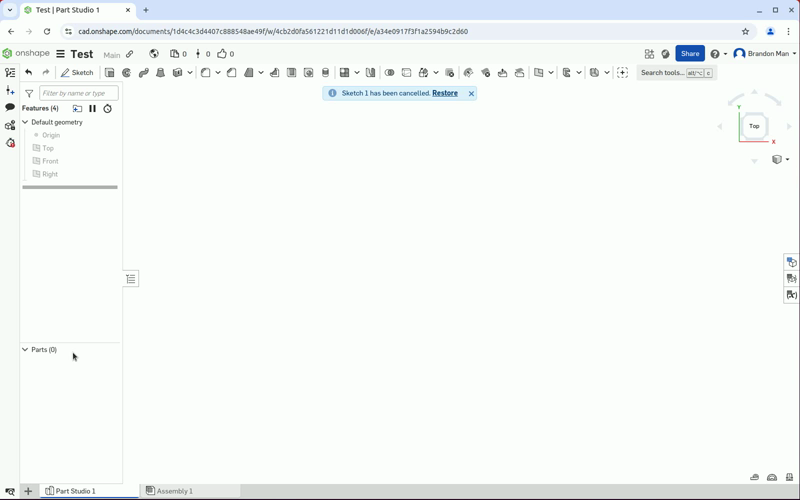
key(y)
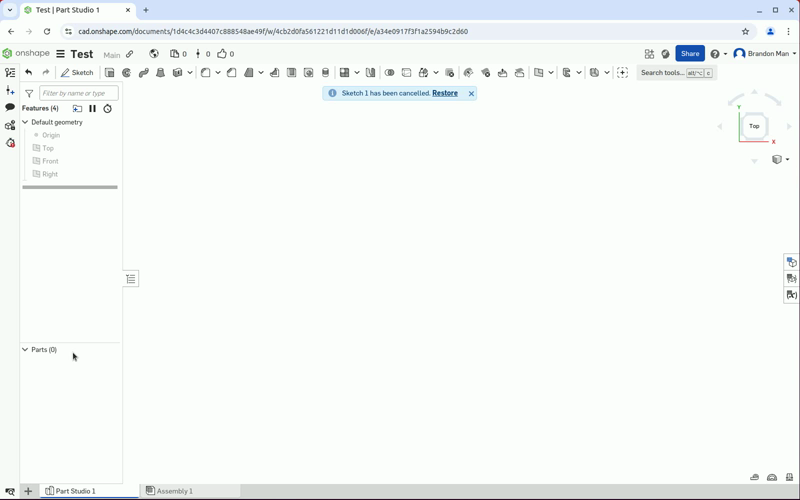
key(shift+p)
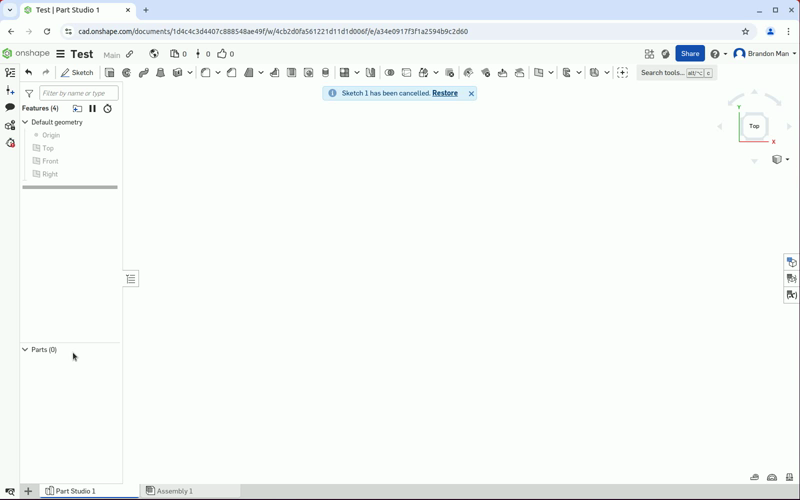
key(space)
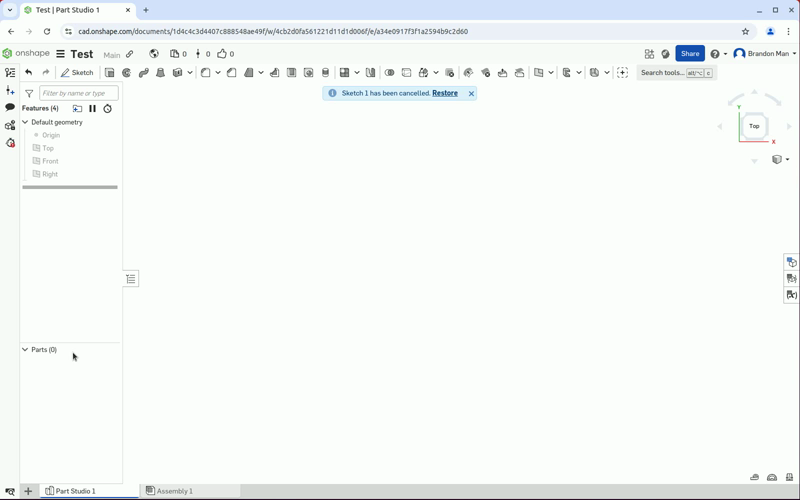
key_down(shift)
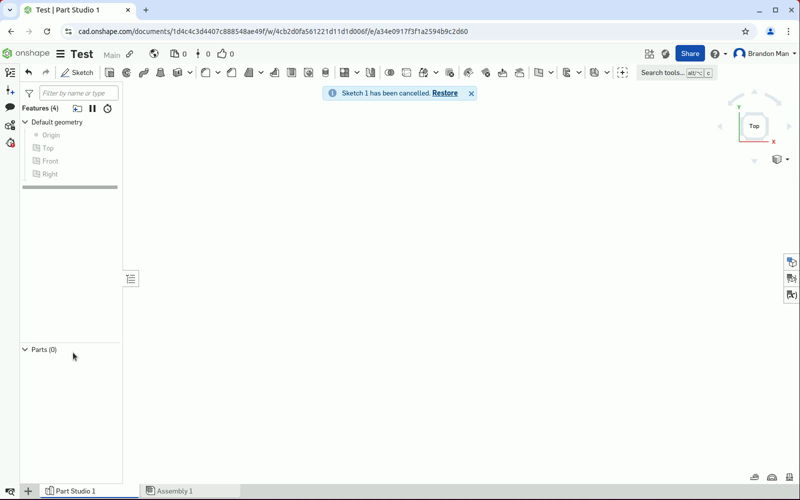
key(up)
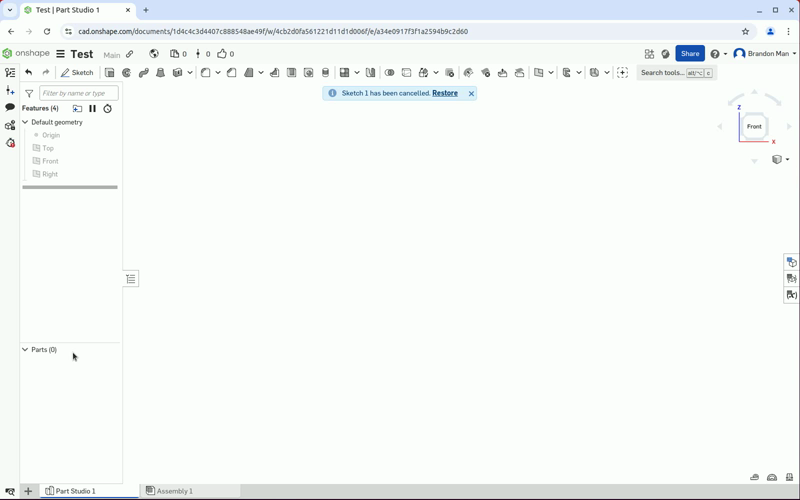
key_up(shift)
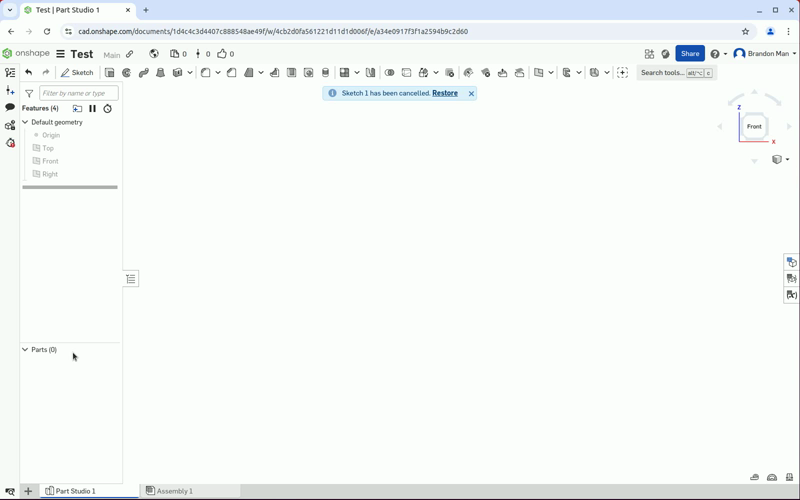
mouse_move(73, 352)
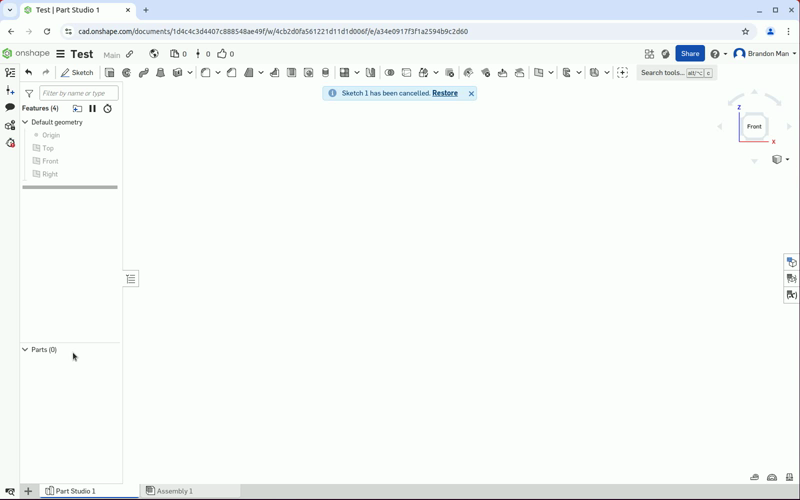
key(shift+y)
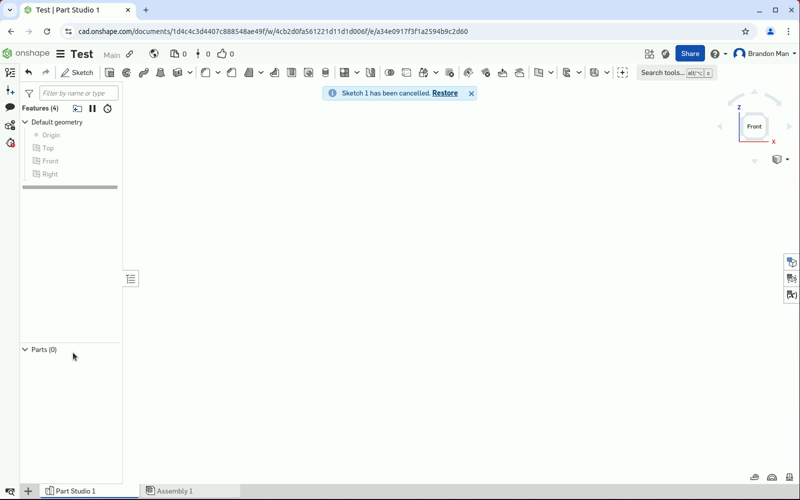
key(shift+s)
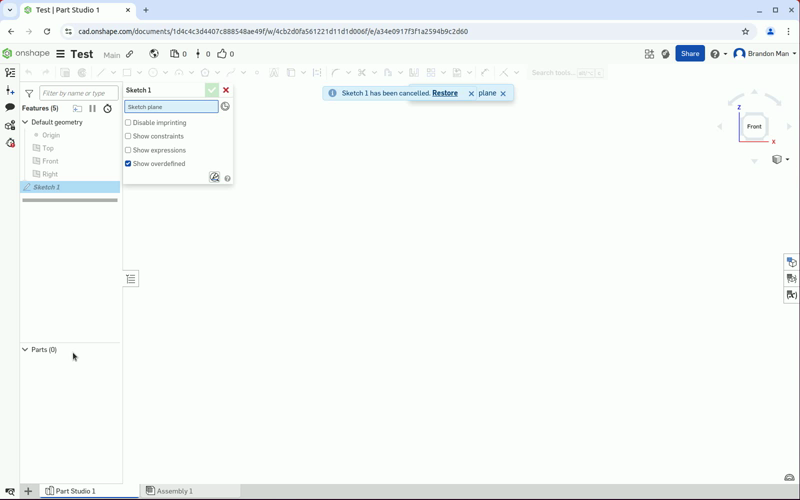
mouse_move(73, 163)
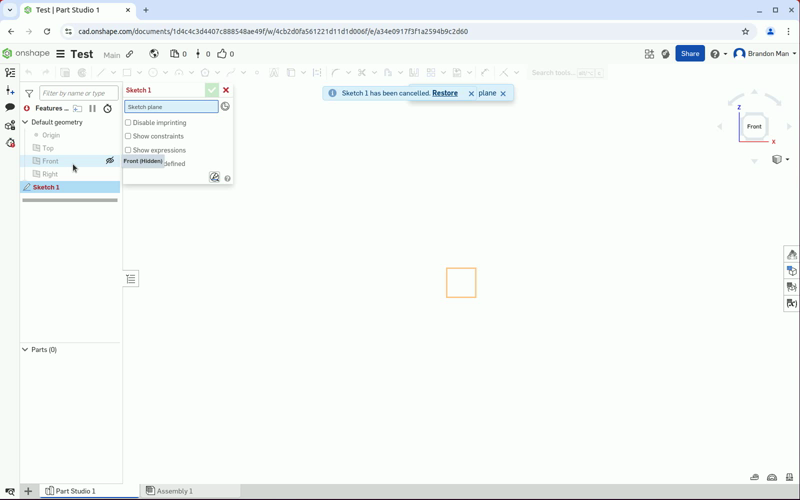
click(73, 163)
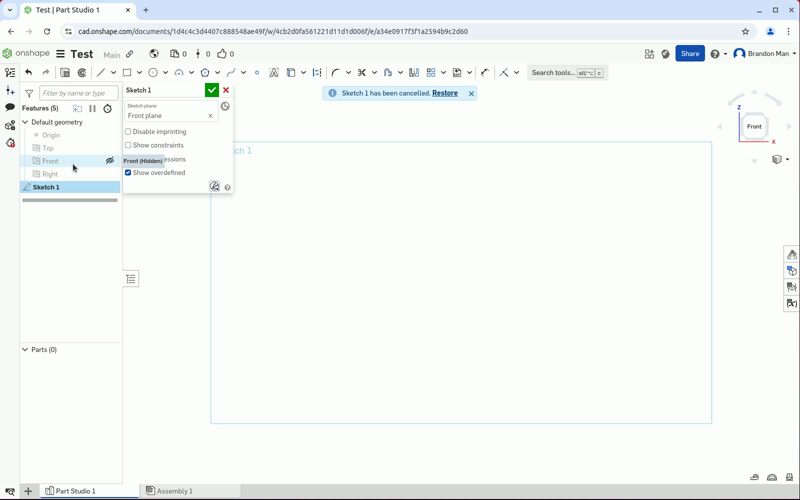
mouse_move(73, 352)
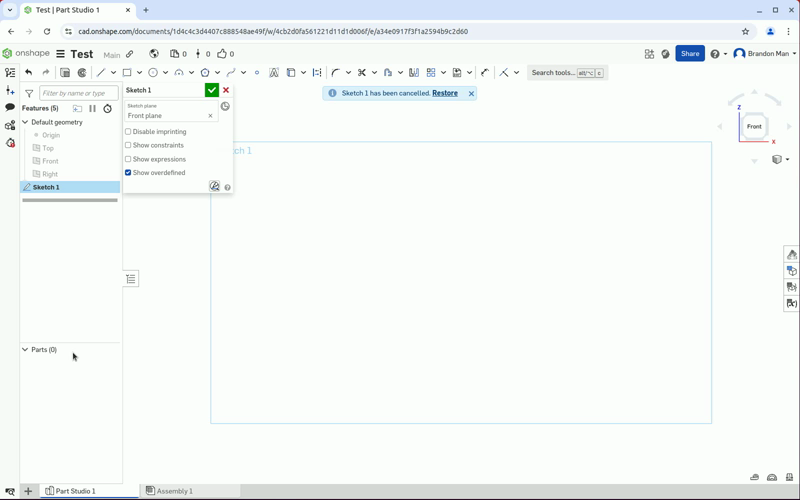
key(y)
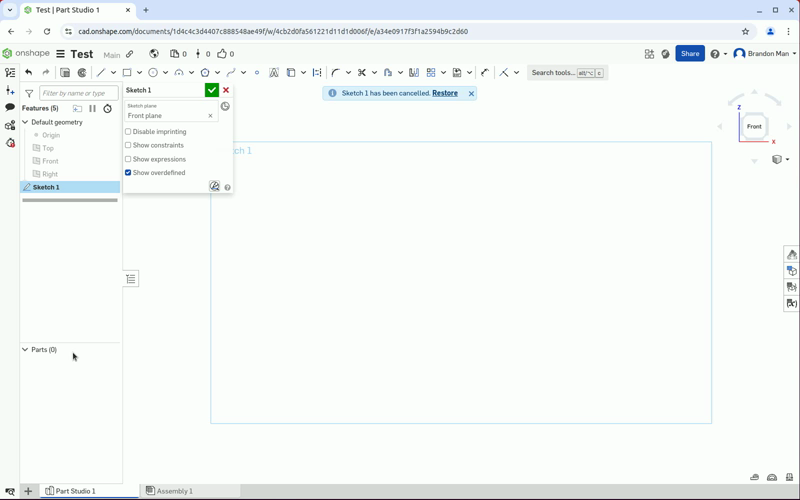
key(c)
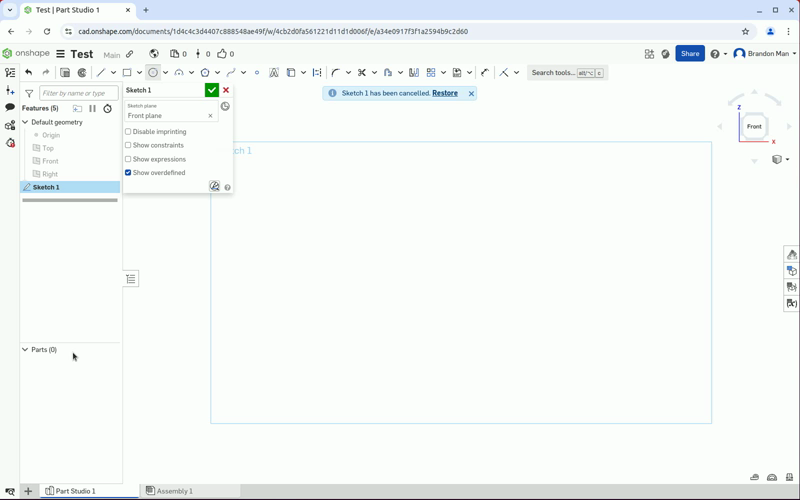
key_down(shift)
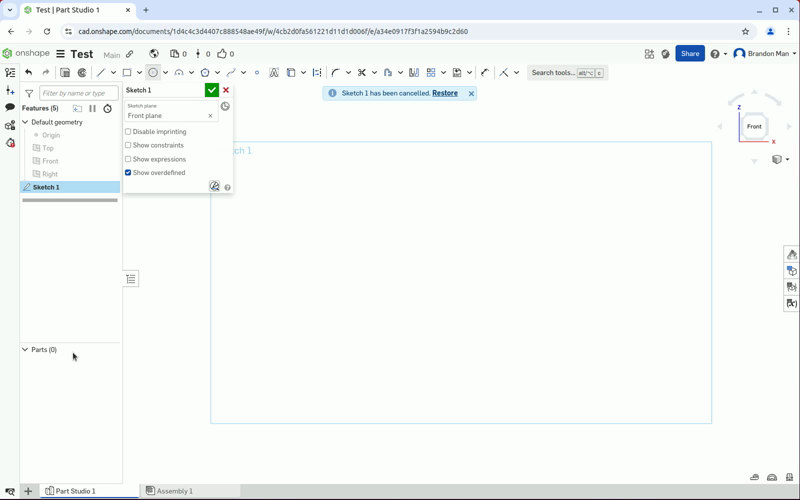
mouse_move(460, 282)
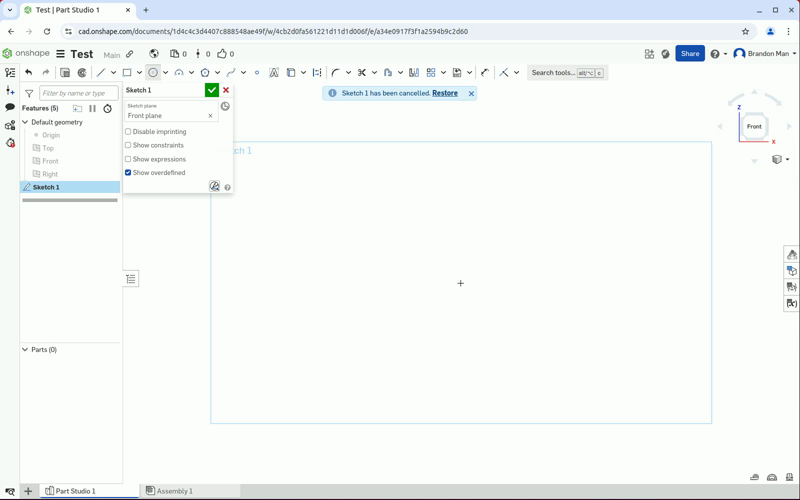
click(460, 282)
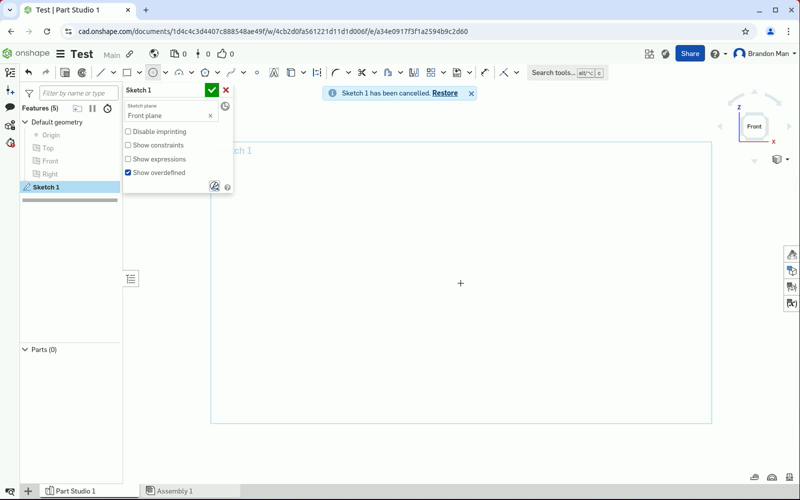
key_up(shift)
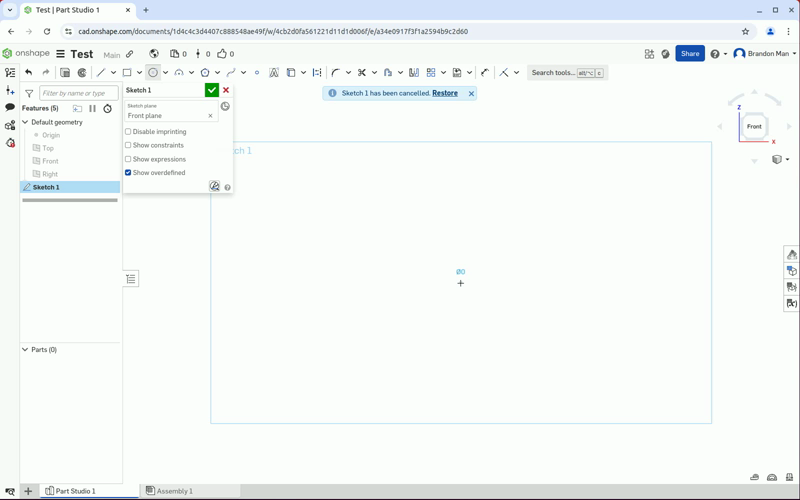
mouse_move(465, 282)
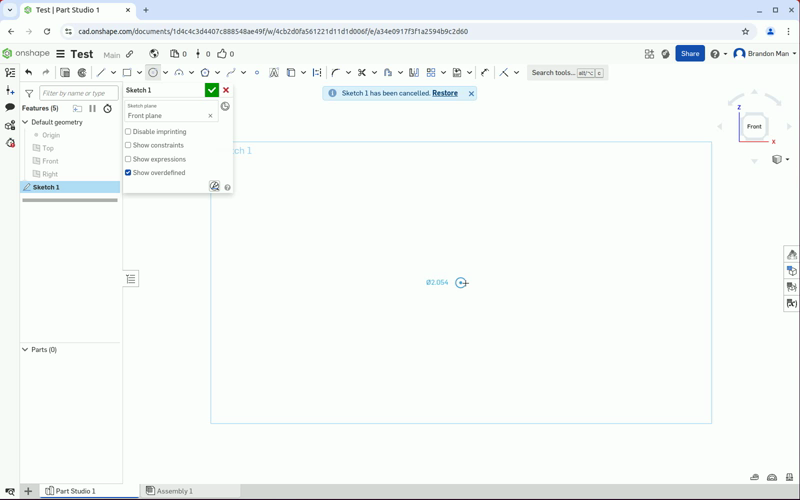
click(465, 282)
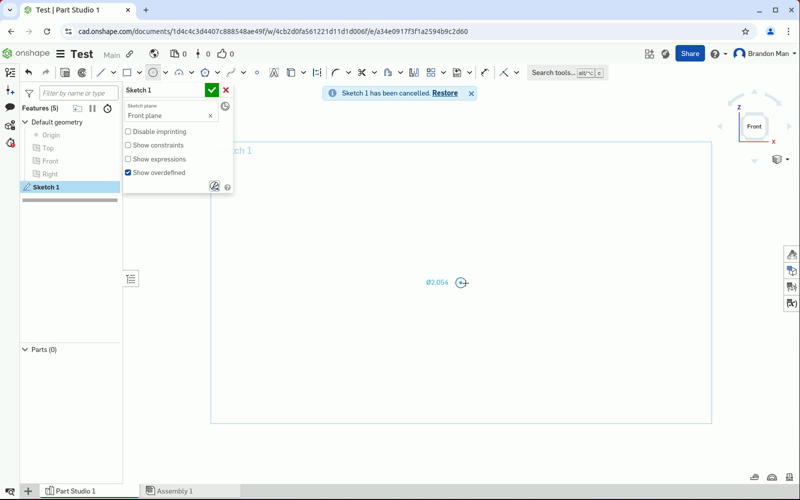
key(esc)
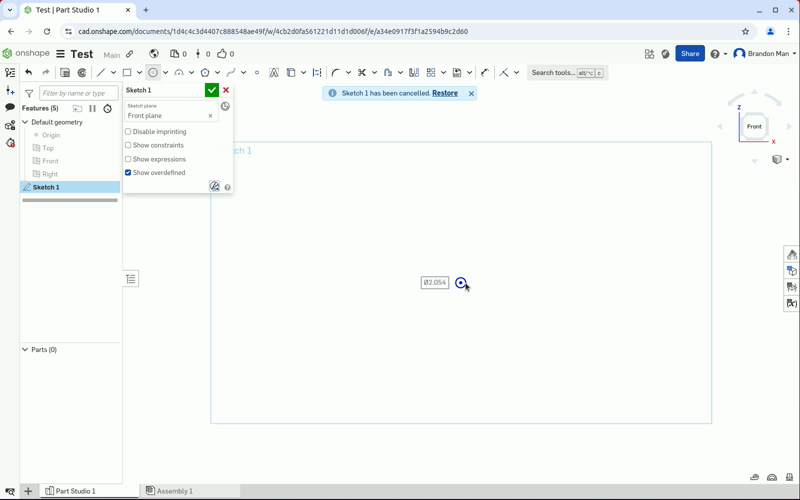
key(c)
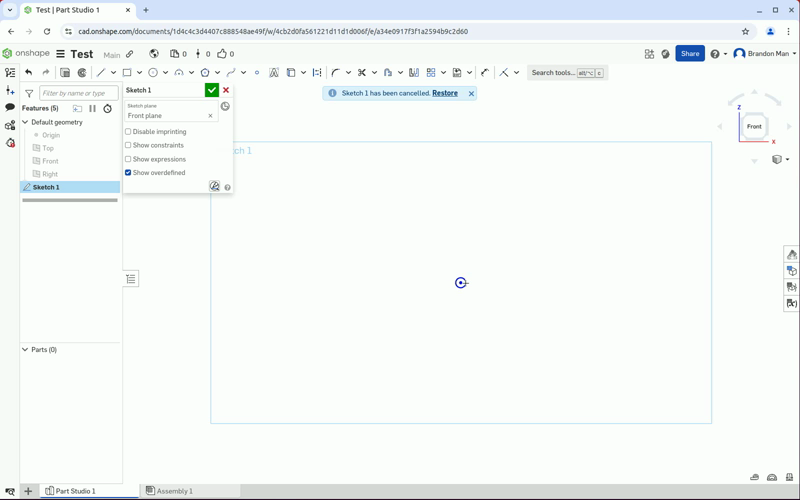
key_down(shift)
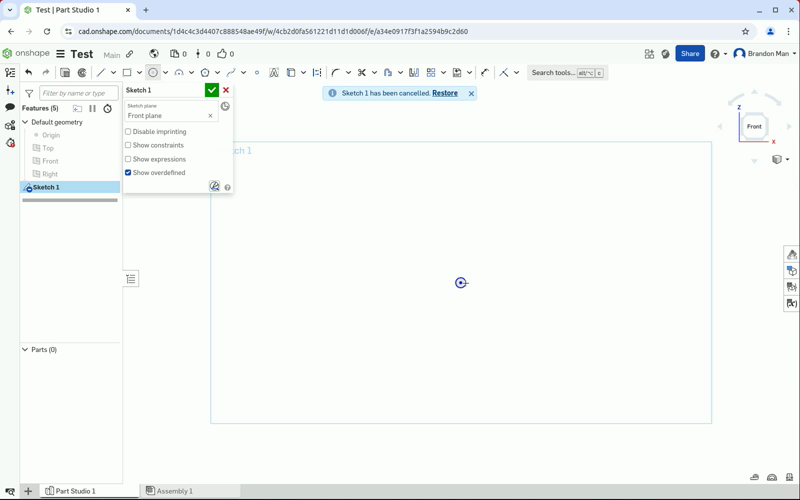
mouse_move(460, 282)
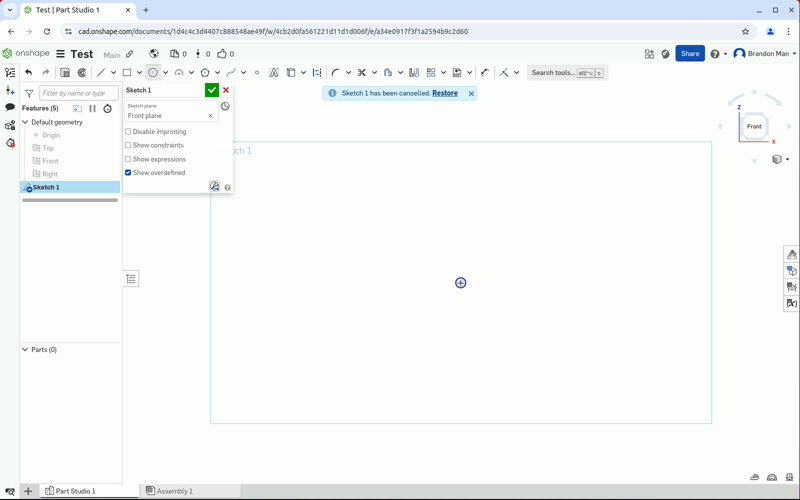
click(460, 282)
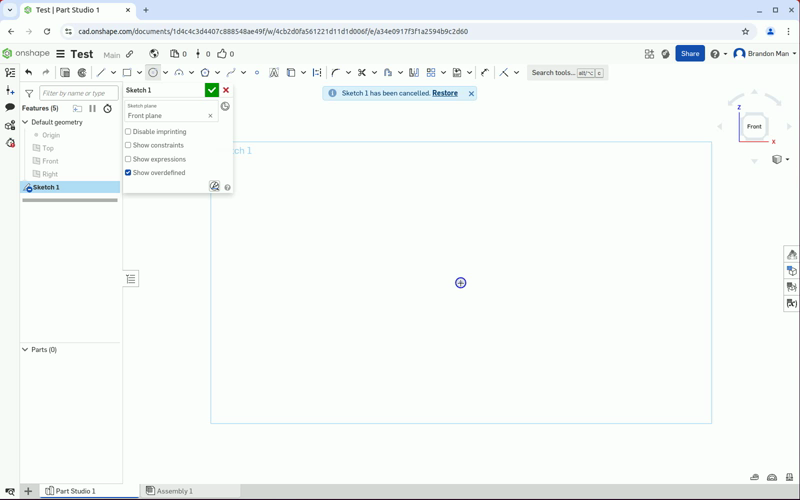
key_up(shift)
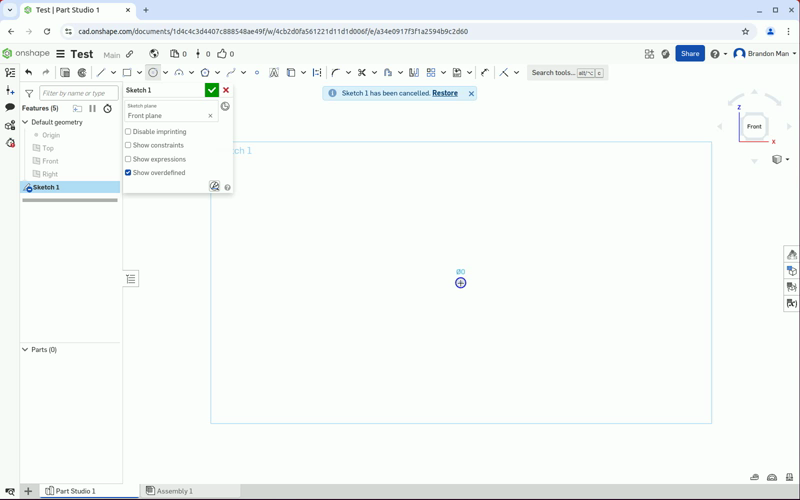
mouse_move(463, 282)
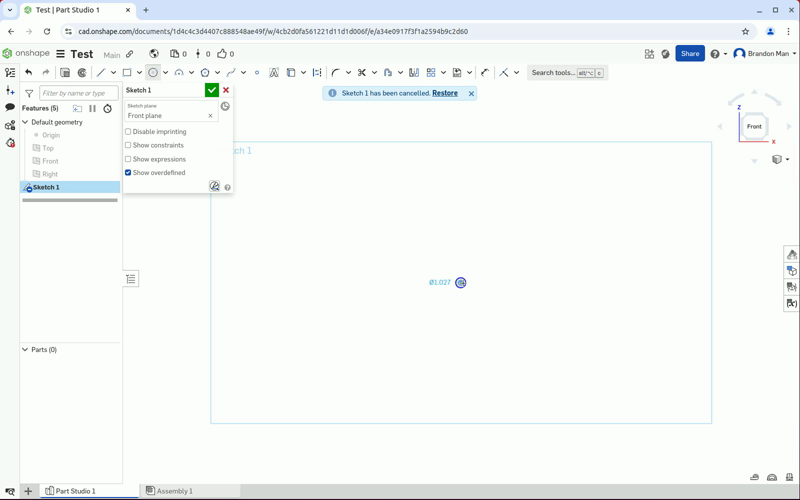
scroll(6)
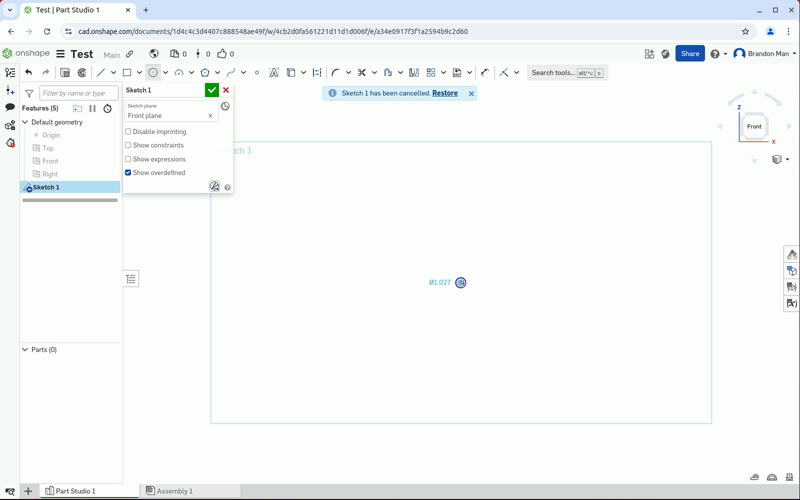
scroll(6)
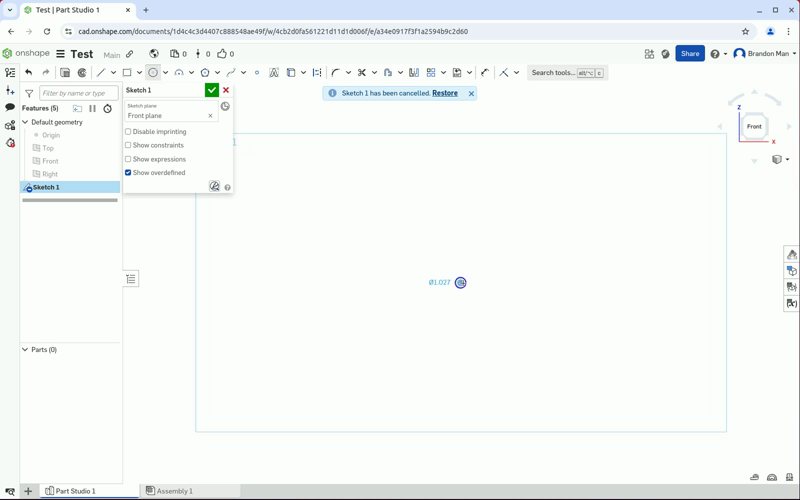
scroll(6)
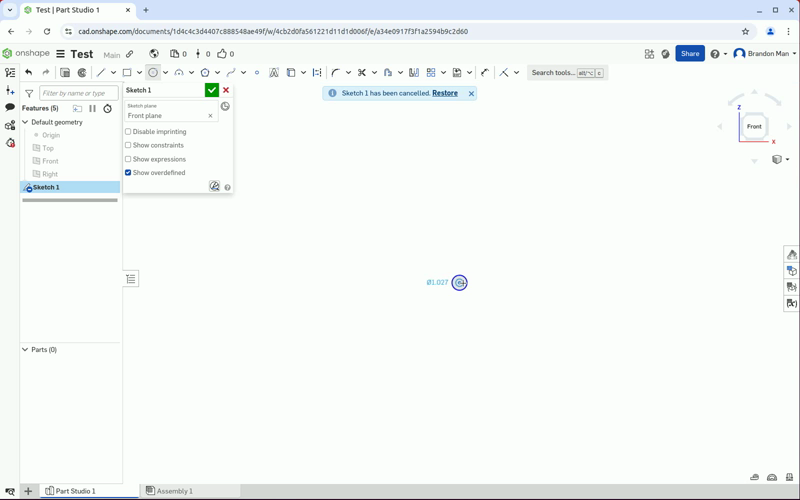
scroll(6)
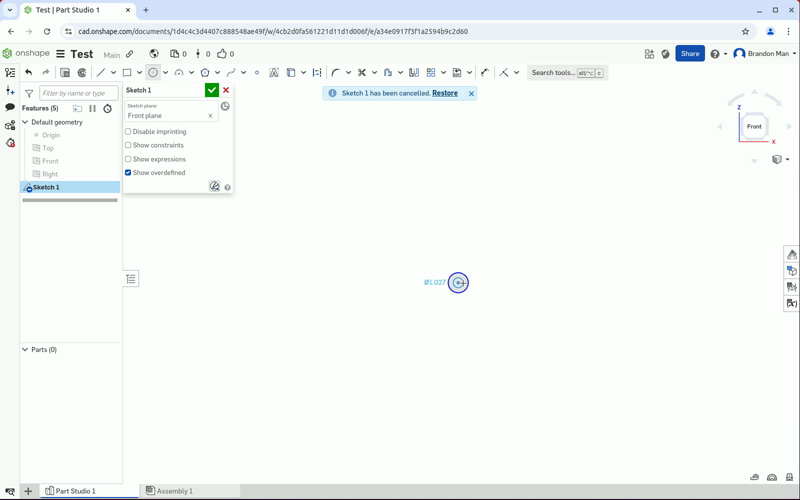
scroll(6)
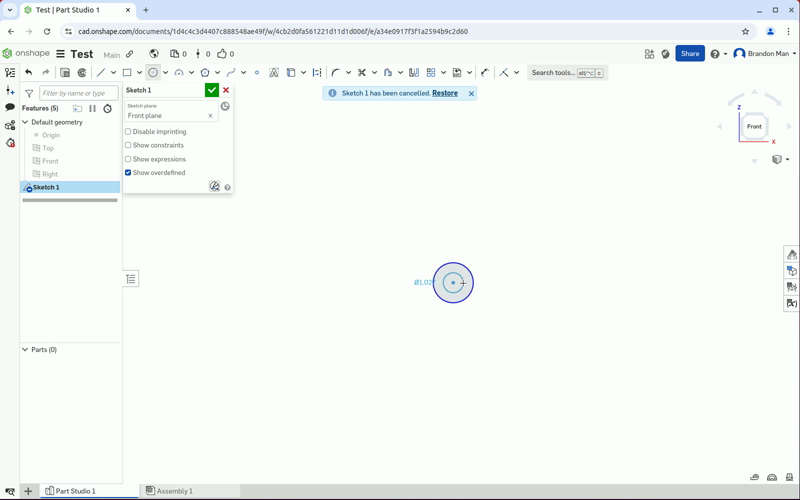
scroll(6)
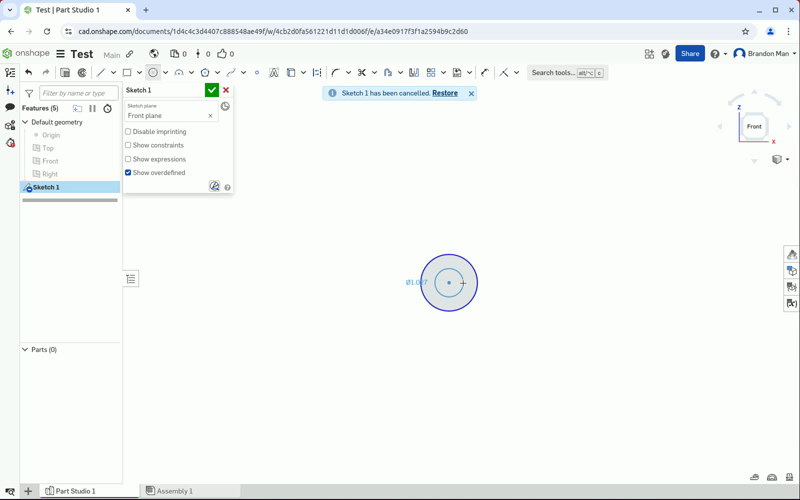
scroll(6)
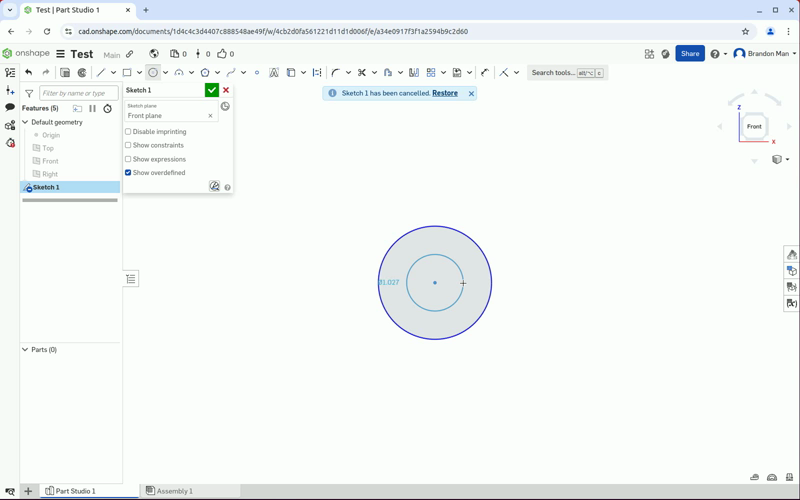
click(463, 282)
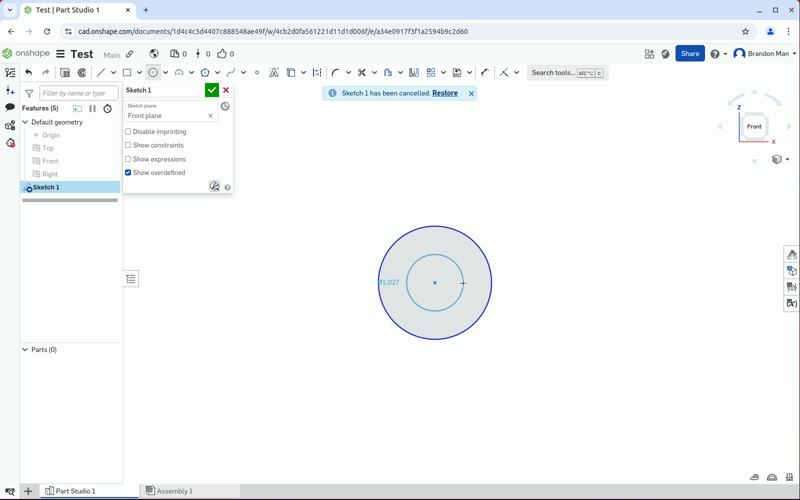
scroll(-6)
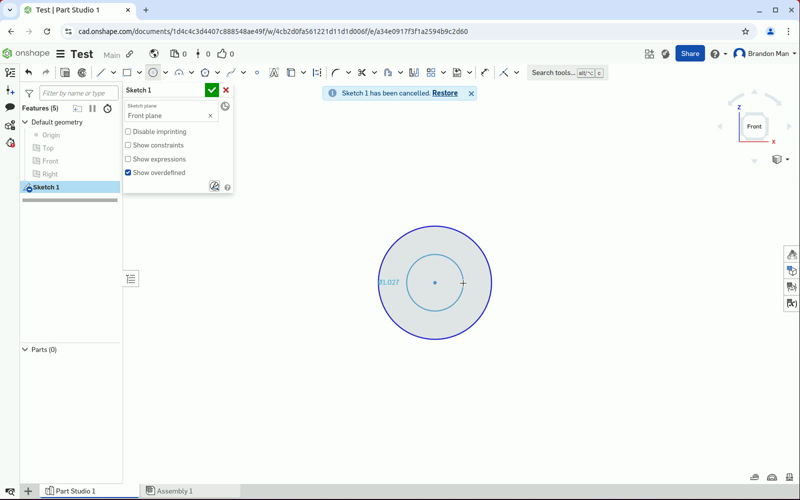
scroll(-6)
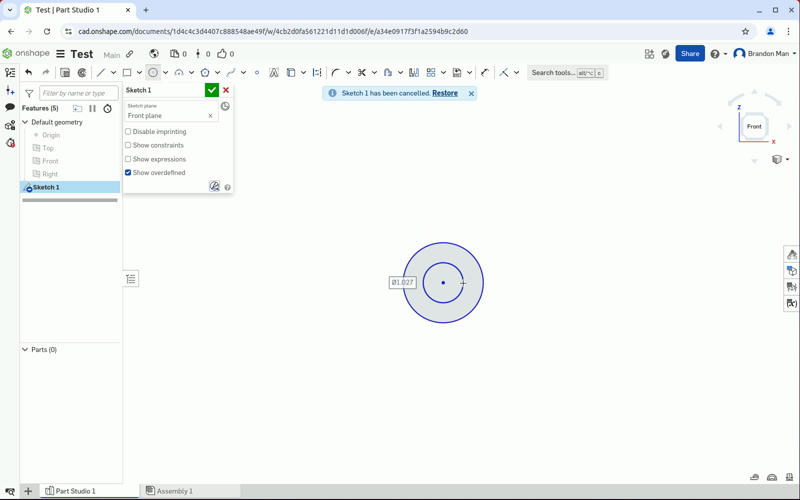
scroll(-6)
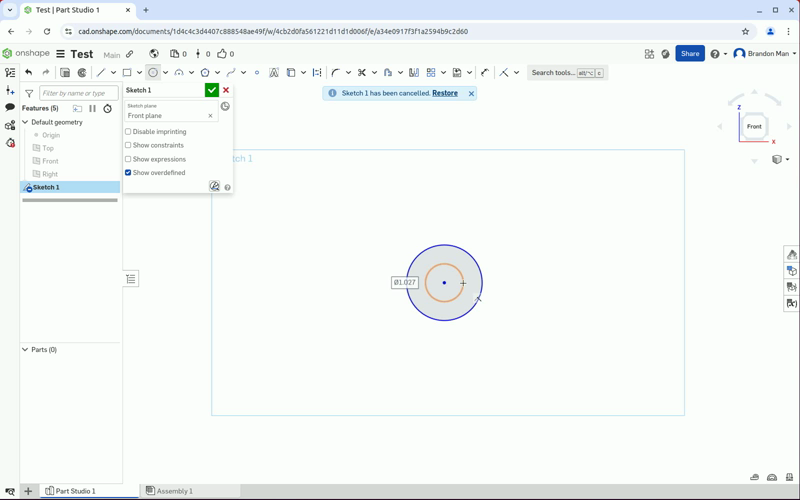
scroll(-6)
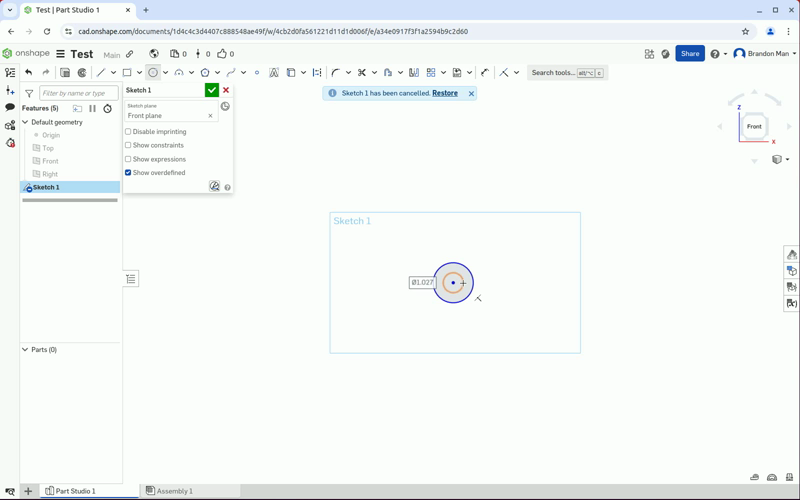
scroll(-6)
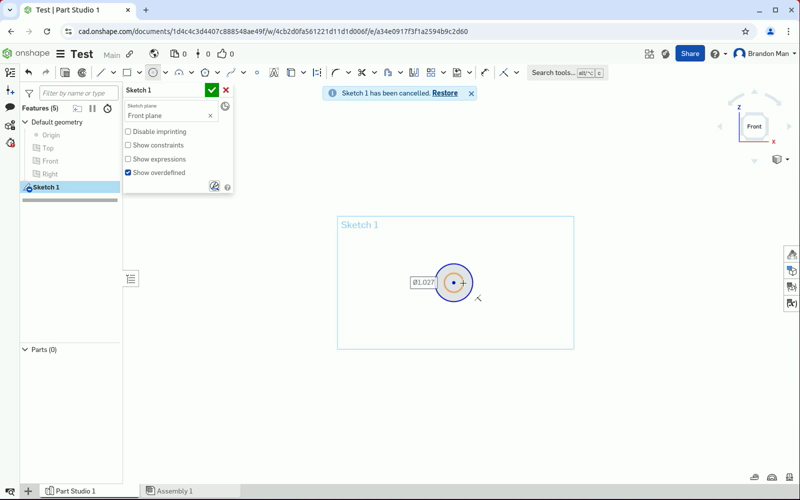
scroll(-6)
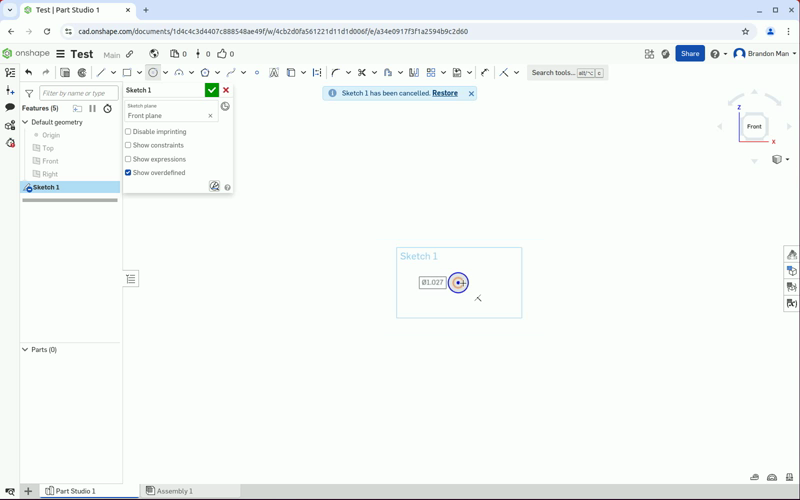
scroll(-6)
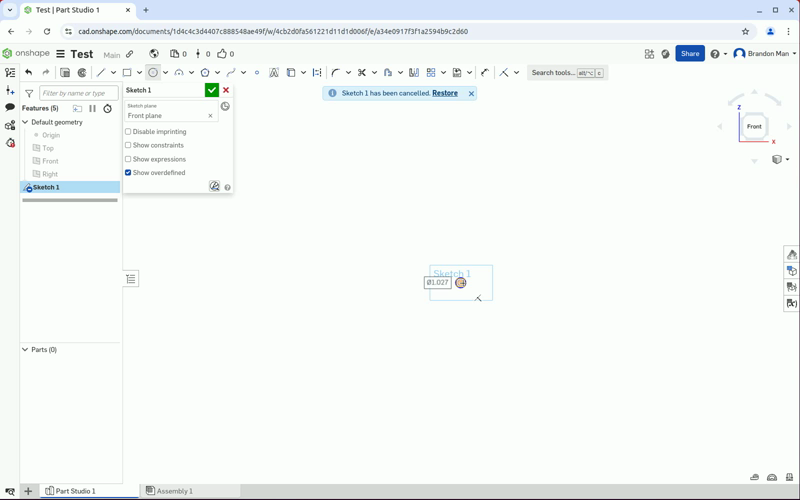
key(esc)
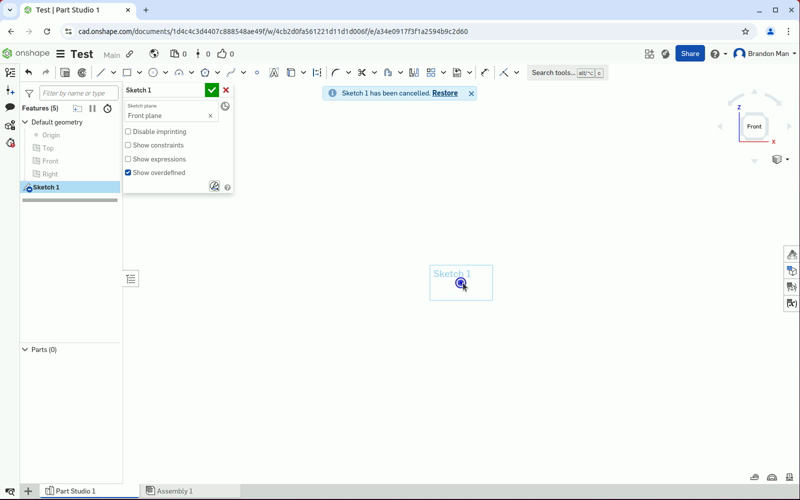
mouse_move(457, 283)
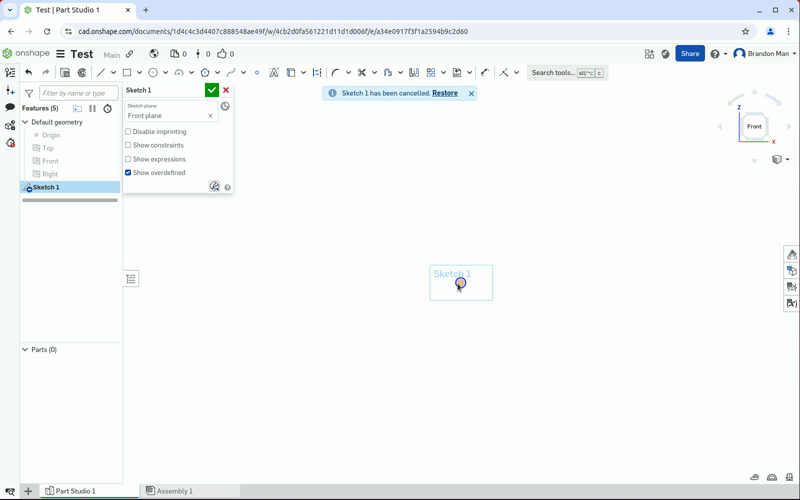
scroll(6)
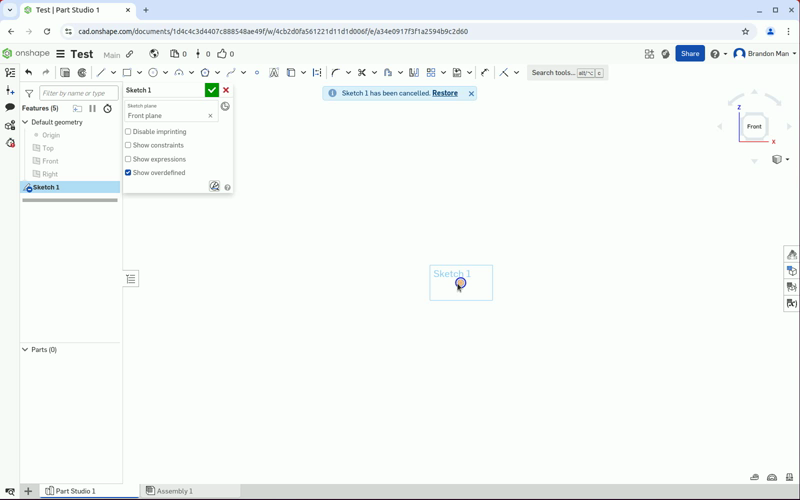
scroll(6)
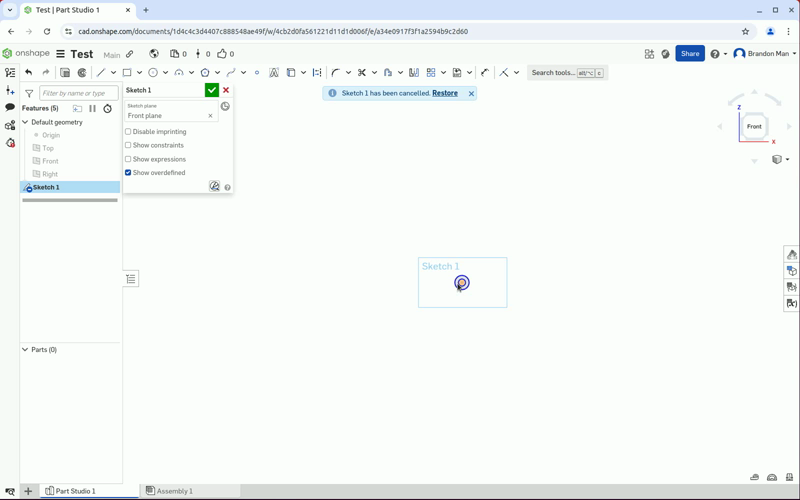
scroll(6)
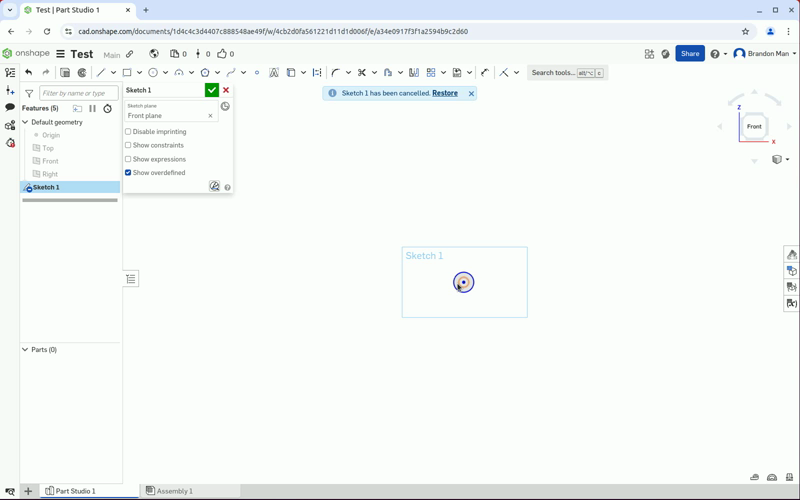
scroll(6)
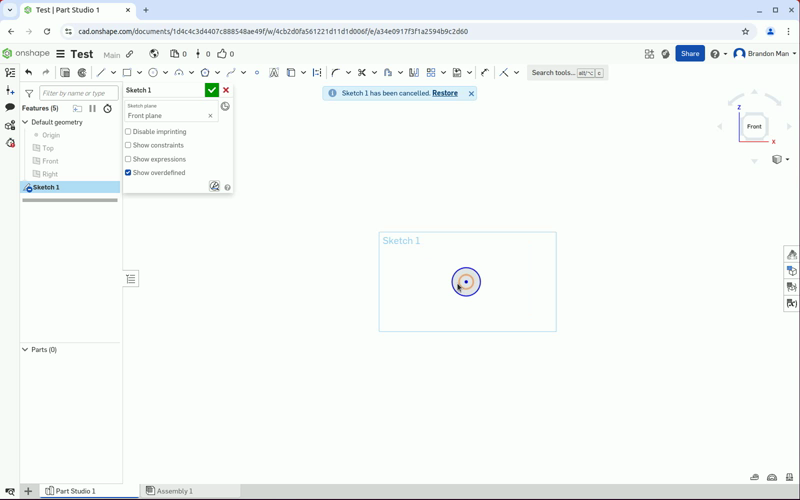
scroll(6)
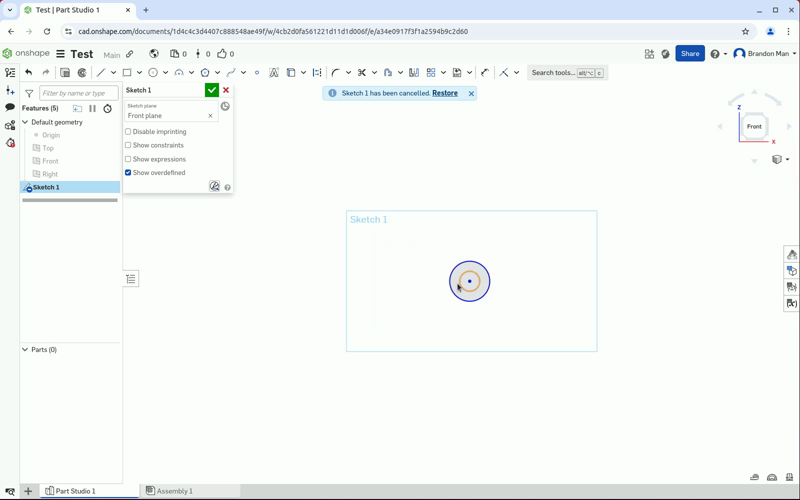
scroll(6)
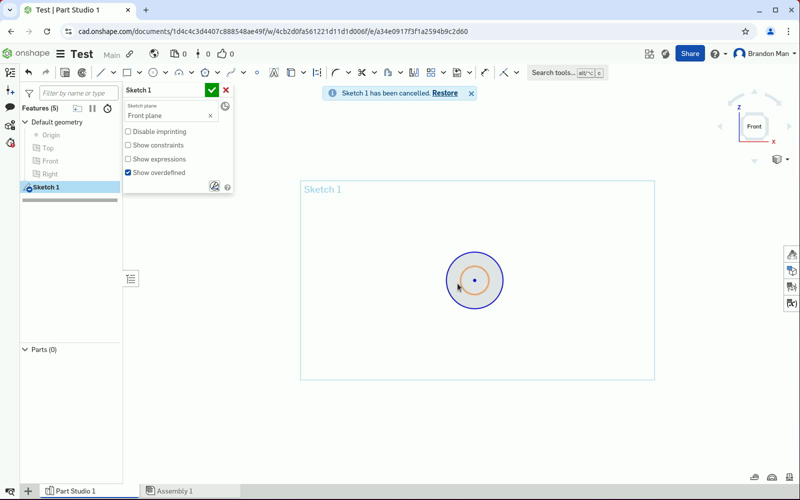
scroll(6)
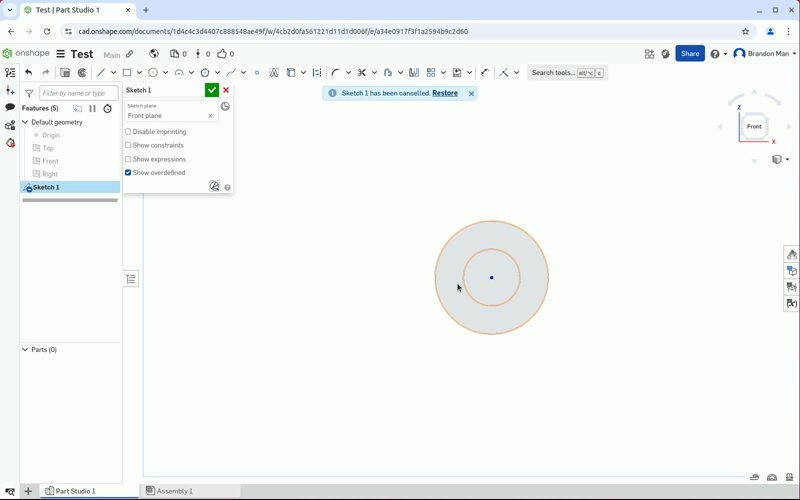
click(457, 283)
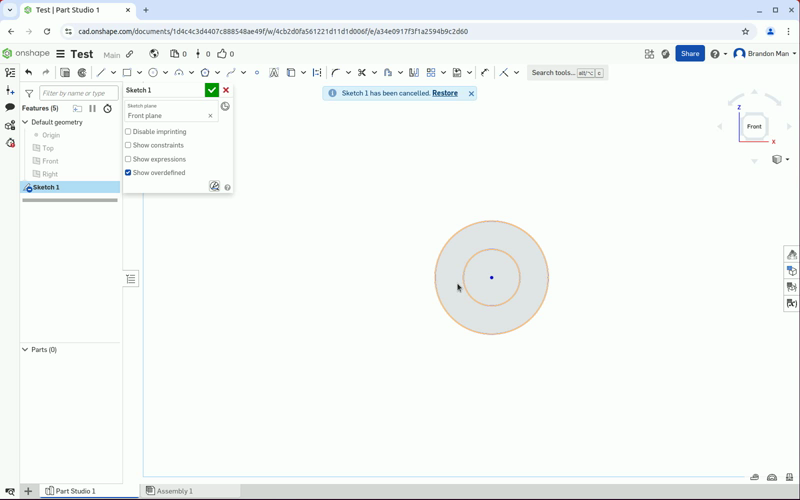
scroll(-6)
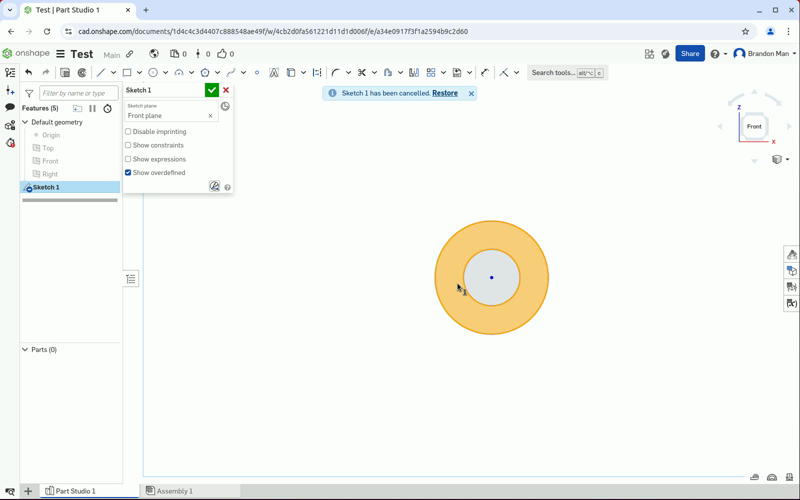
scroll(-6)
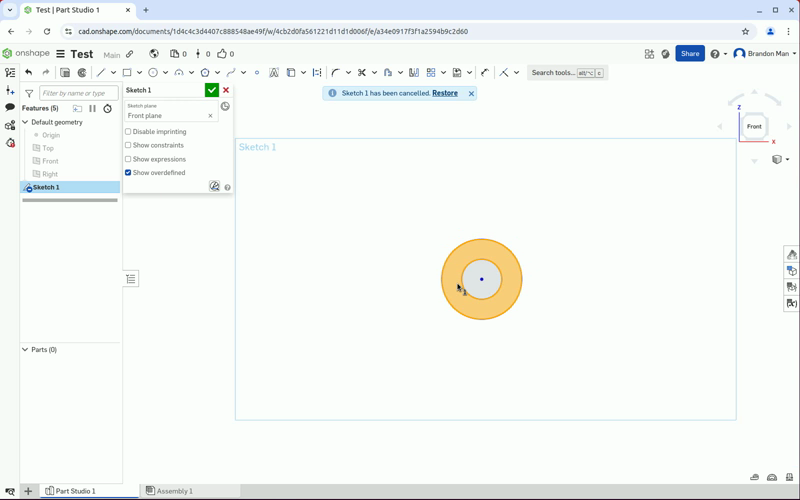
scroll(-6)
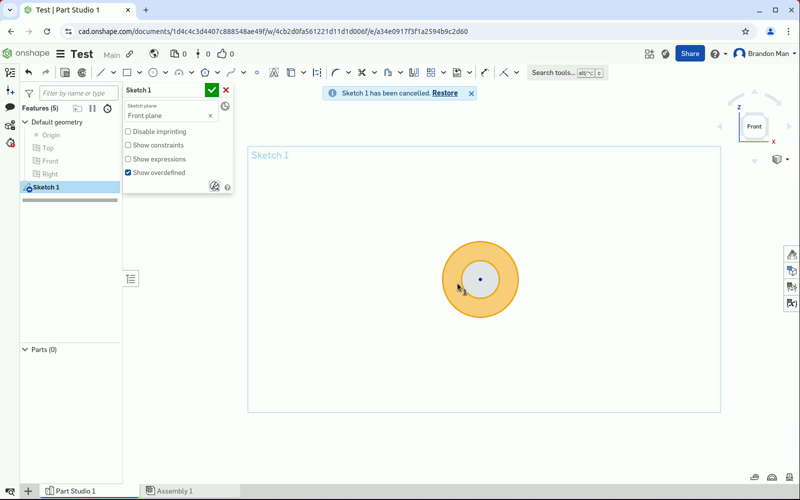
scroll(-6)
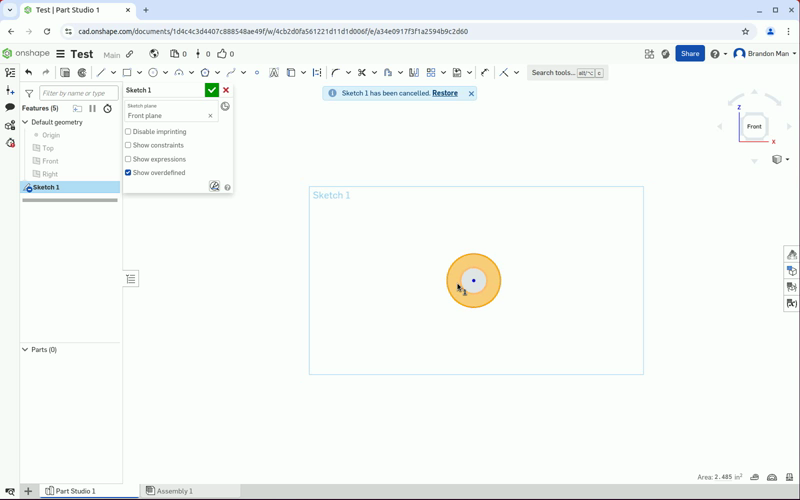
scroll(-6)
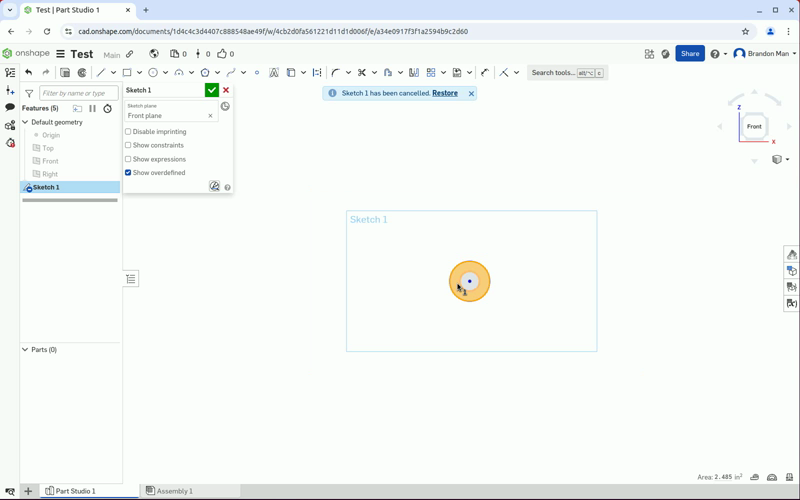
scroll(-6)
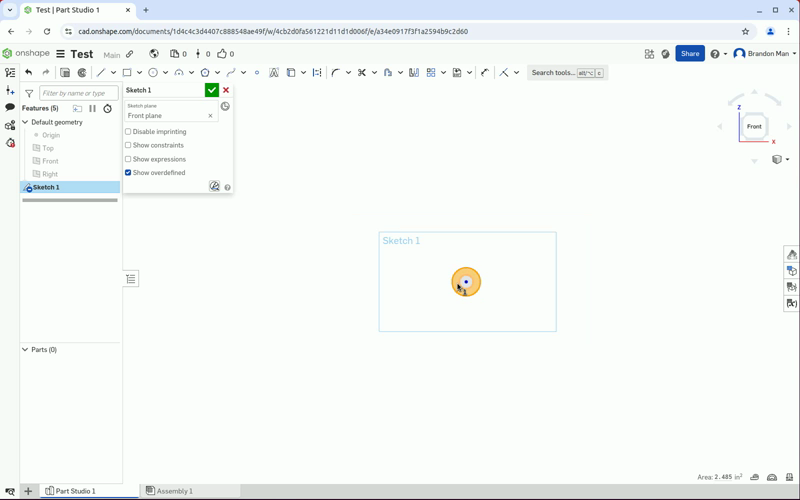
scroll(-6)
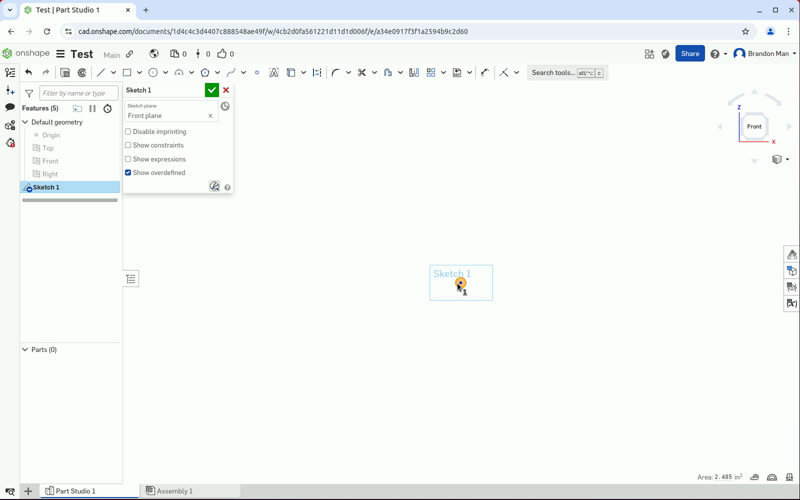
mouse_move(73, 352)
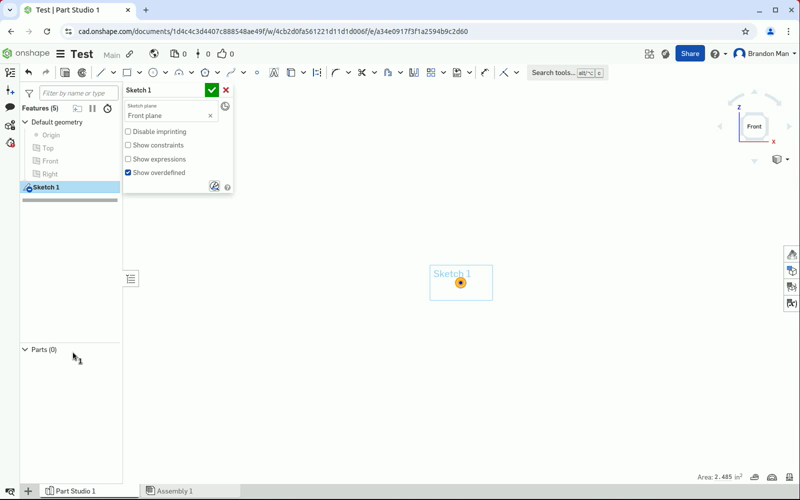
key(shift+y)
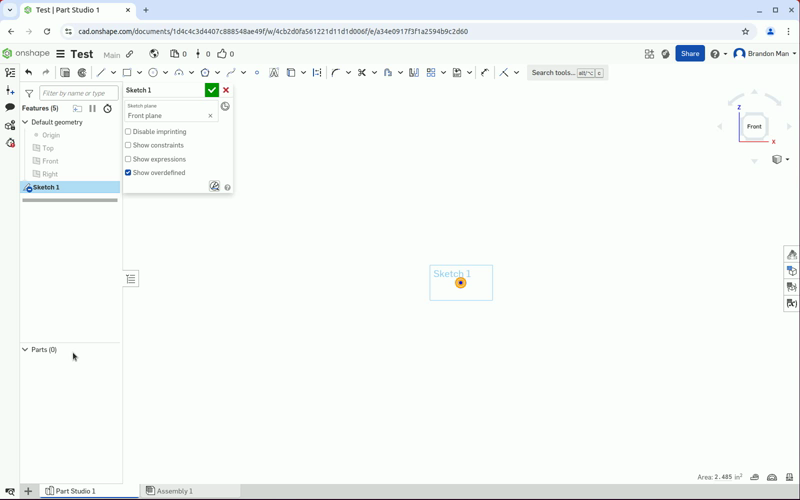
key(shift+e)
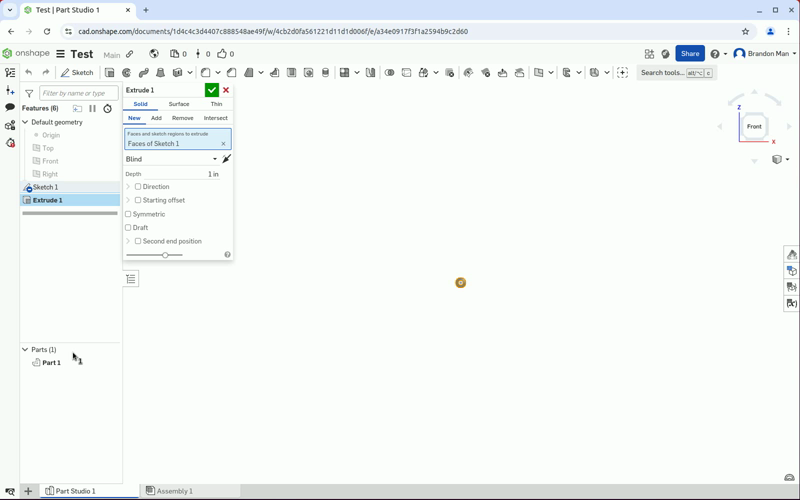
mouse_move(143, 106)
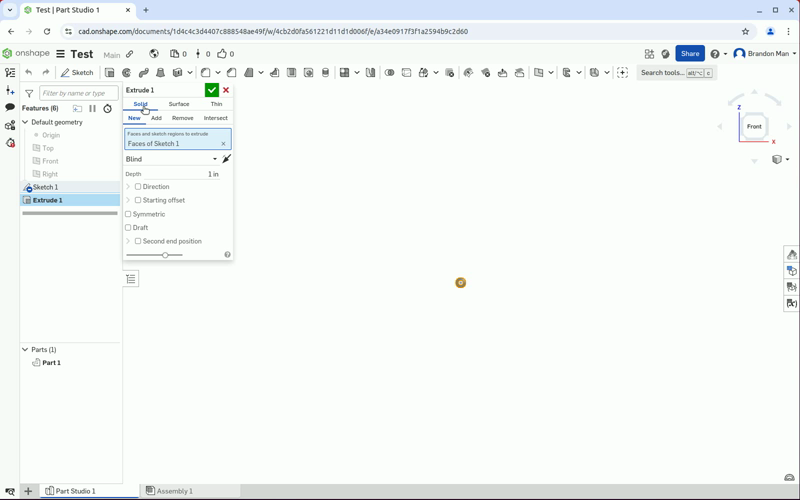
click(143, 106)
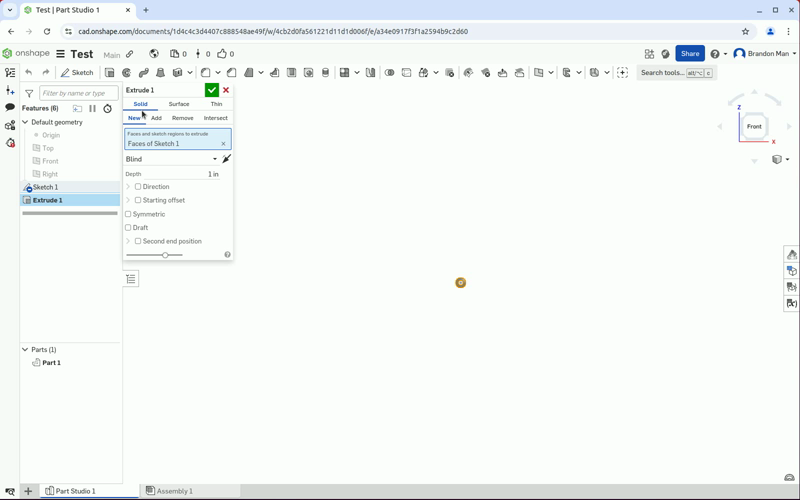
mouse_move(137, 120)
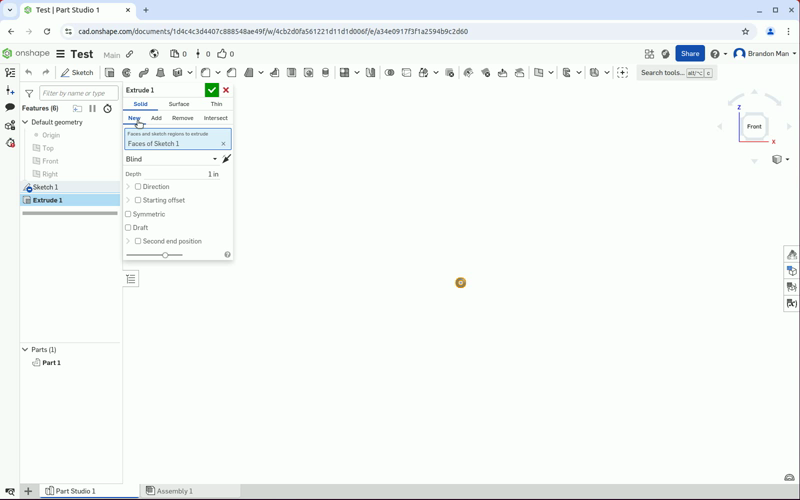
click(137, 120)
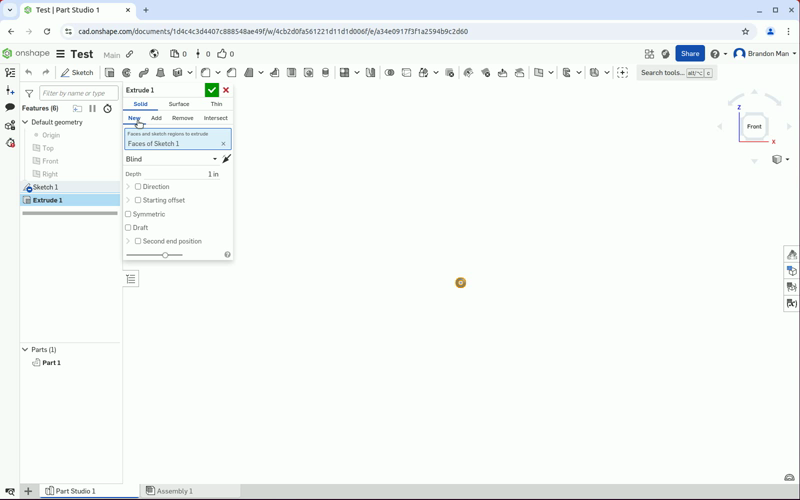
key(tab, 4)
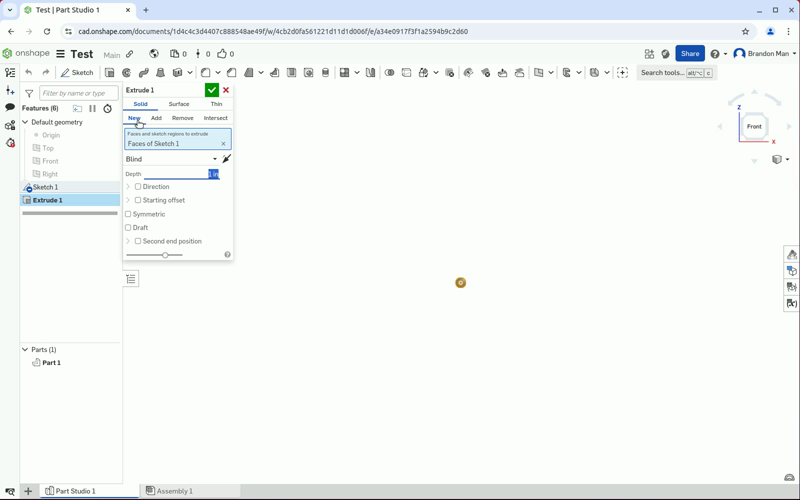
text(0.241)
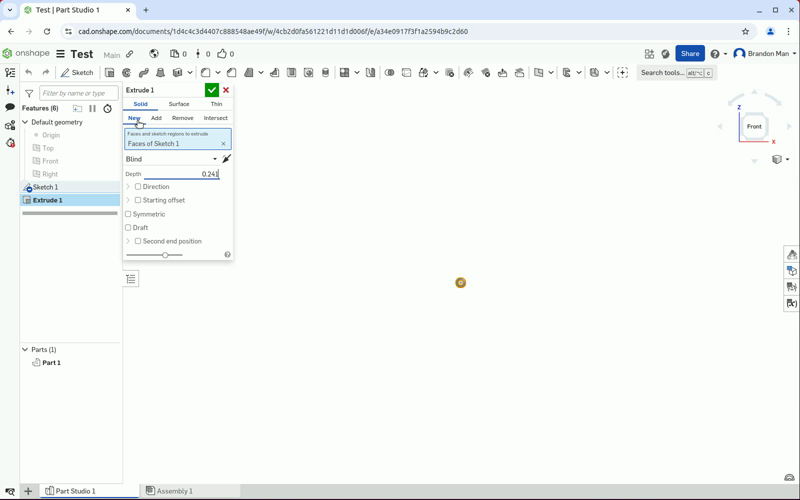
key(enter)
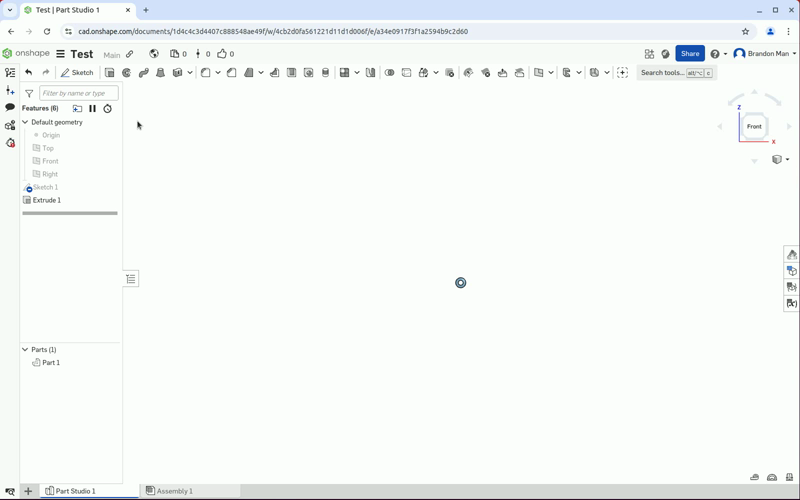
key(shift+h)
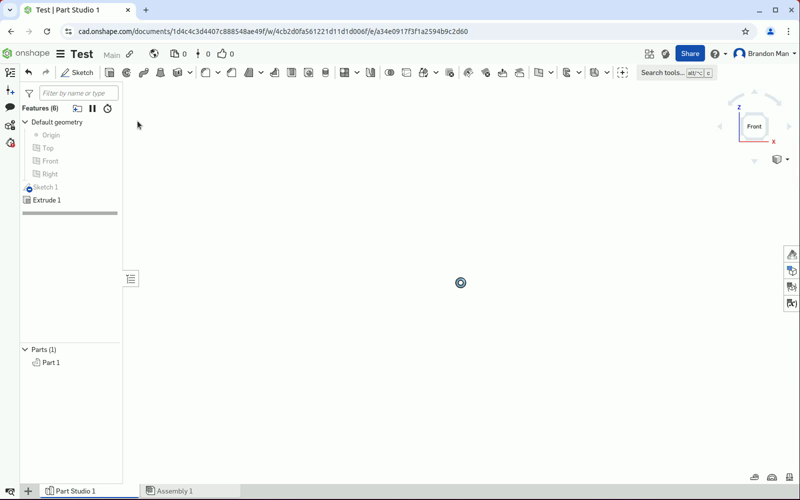
key(shift+h)
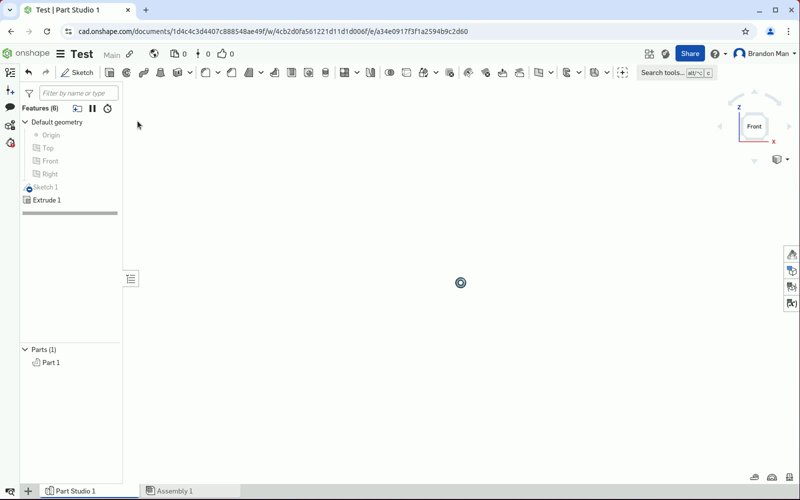
mouse_move(73, 189)
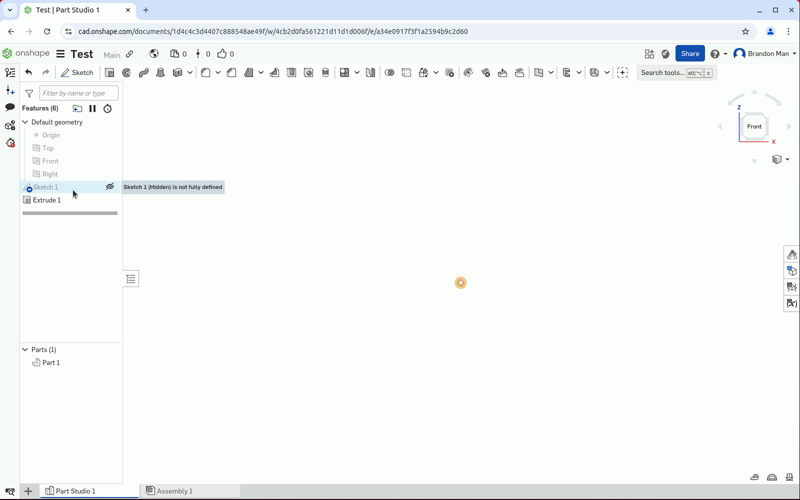
click(73, 189)
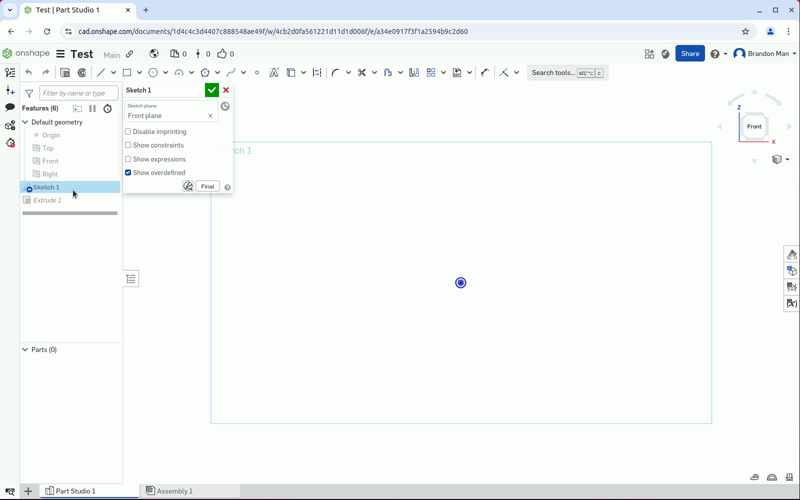
mouse_move(229, 92)
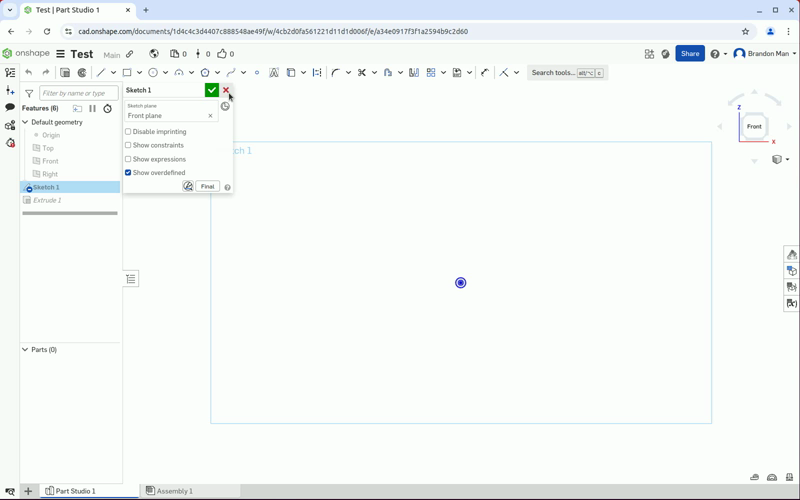
click(229, 92)
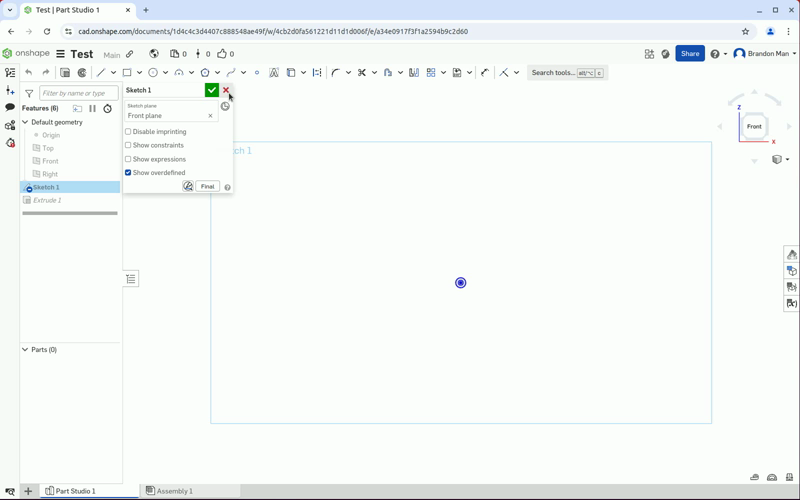
key(shift+s)
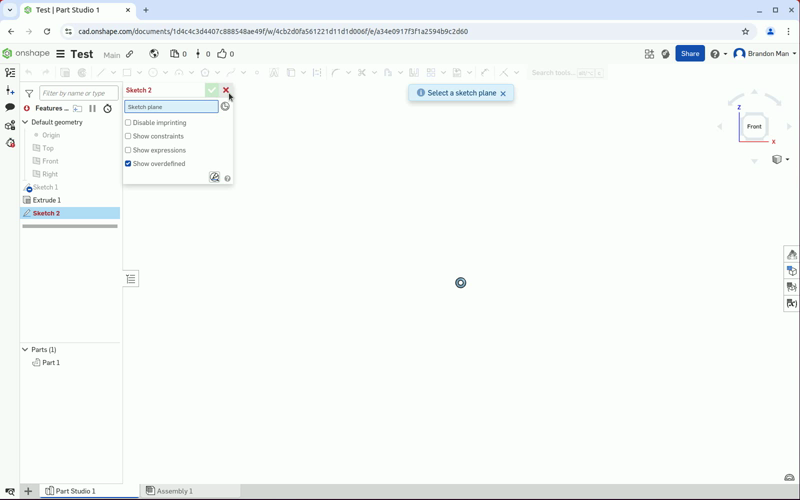
mouse_move(73, 163)
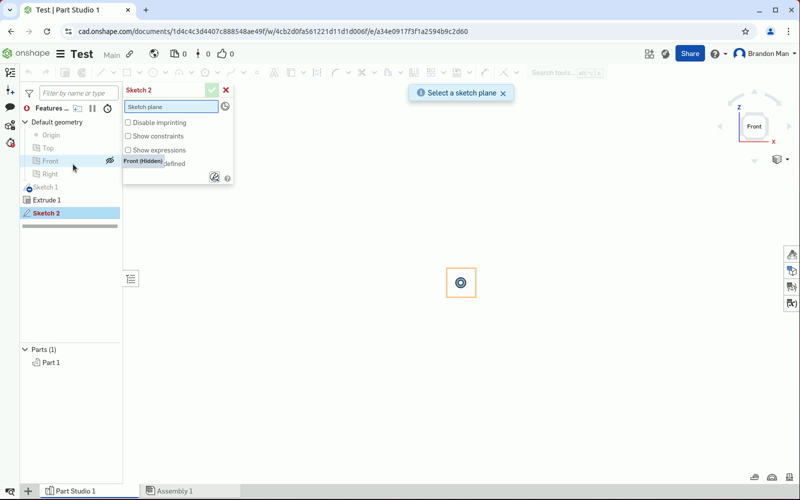
click(73, 163)
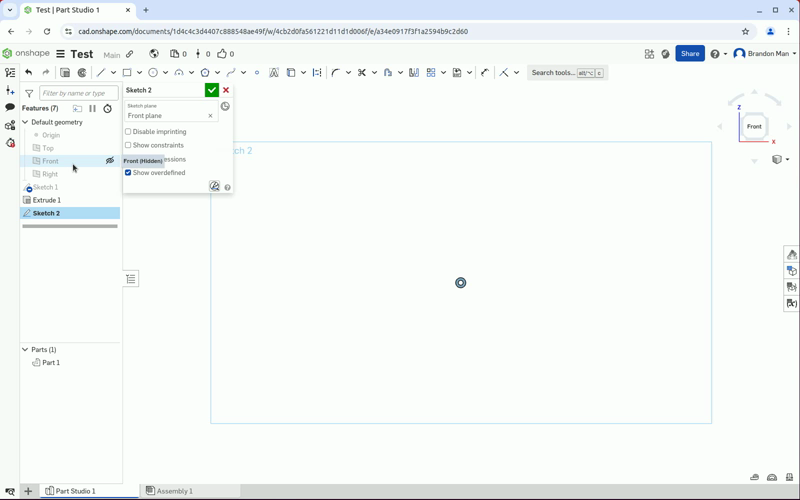
mouse_move(73, 352)
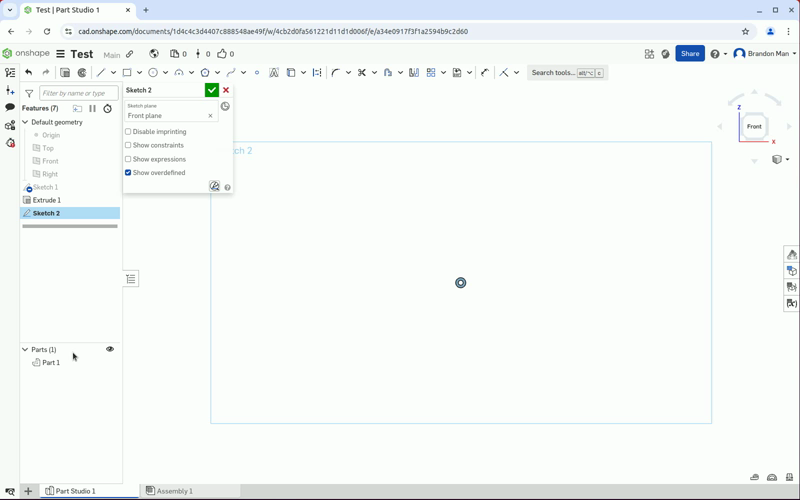
key(y)
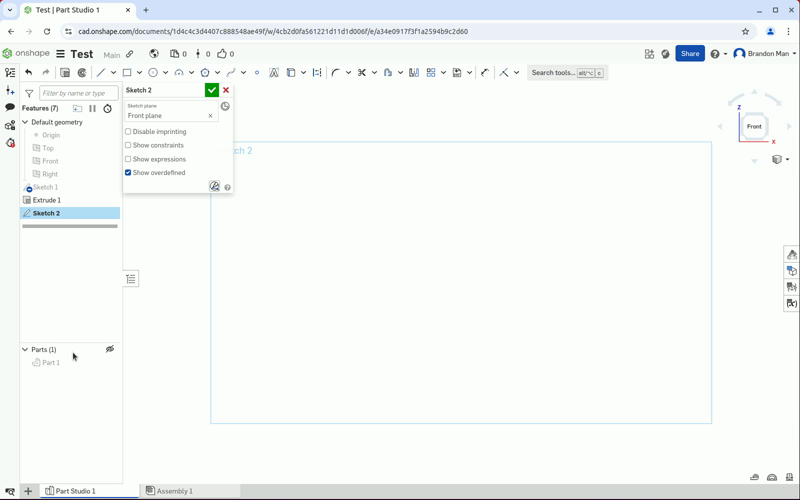
key(c)
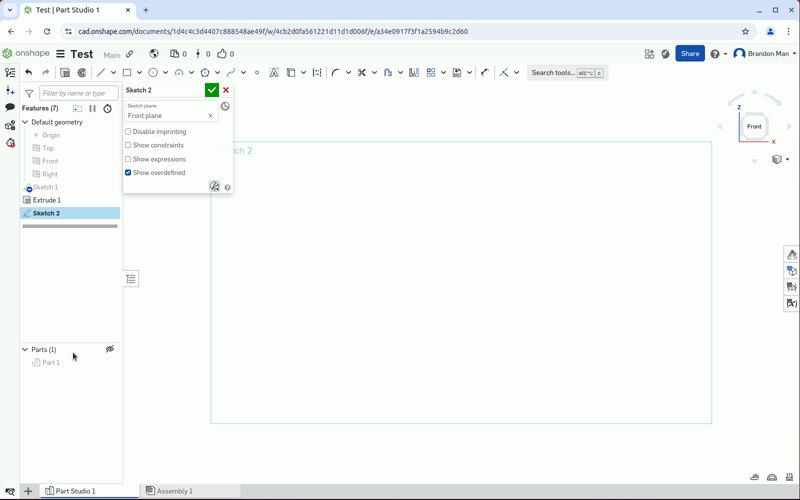
key_down(shift)
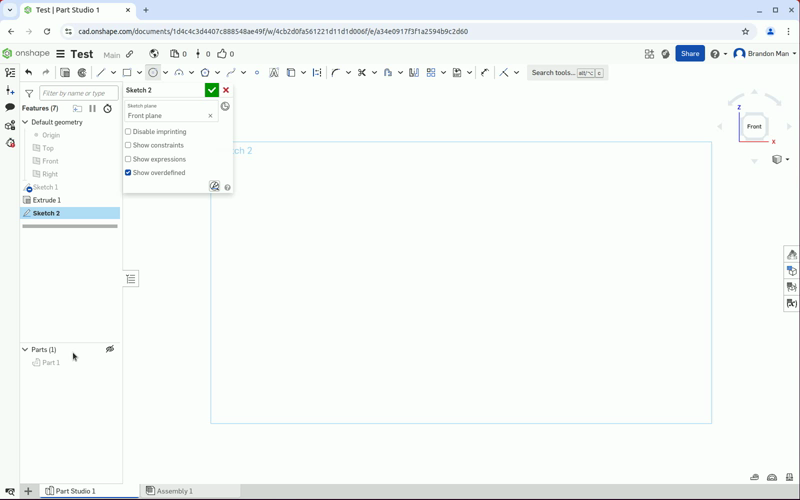
mouse_move(461, 282)
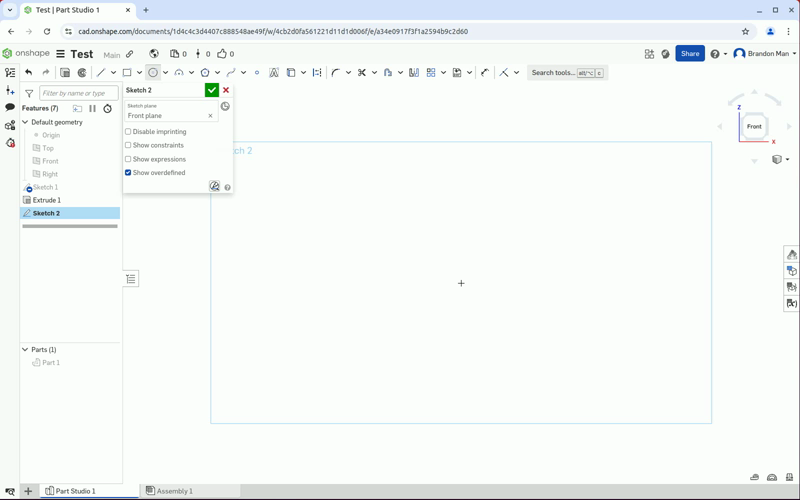
click(461, 282)
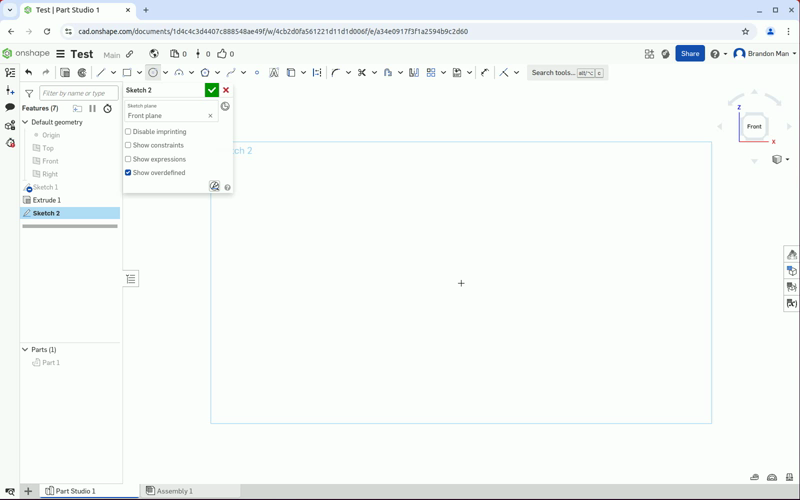
key_up(shift)
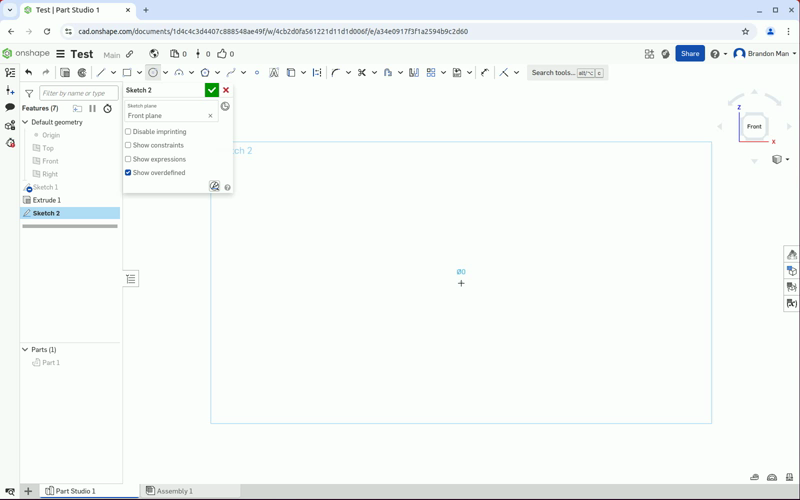
mouse_move(464, 282)
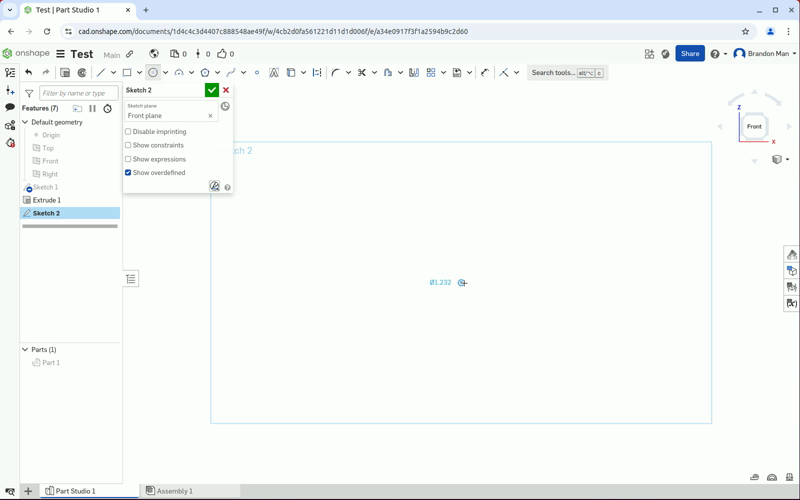
click(464, 282)
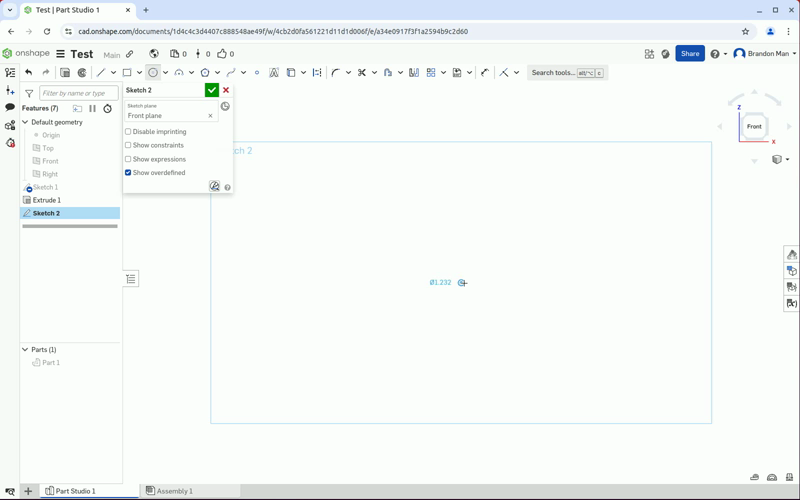
key(esc)
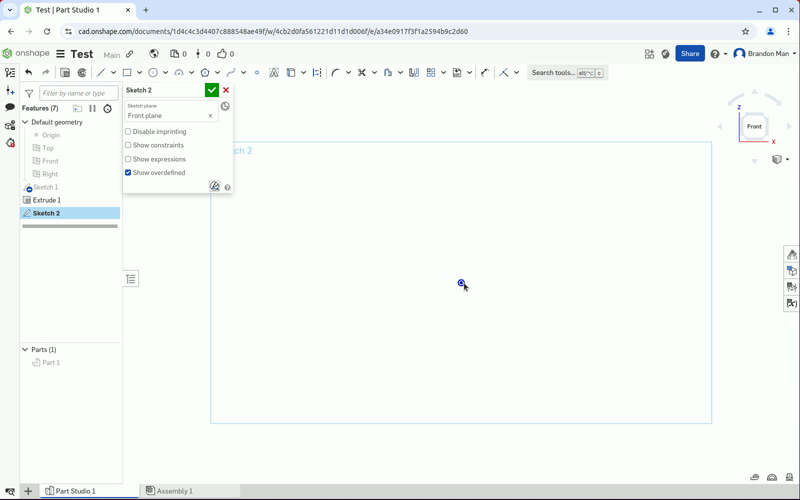
mouse_move(459, 281)
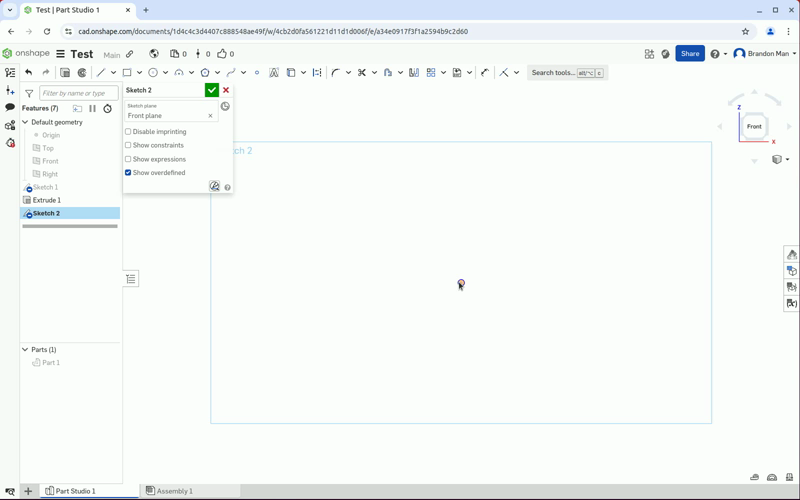
scroll(6)
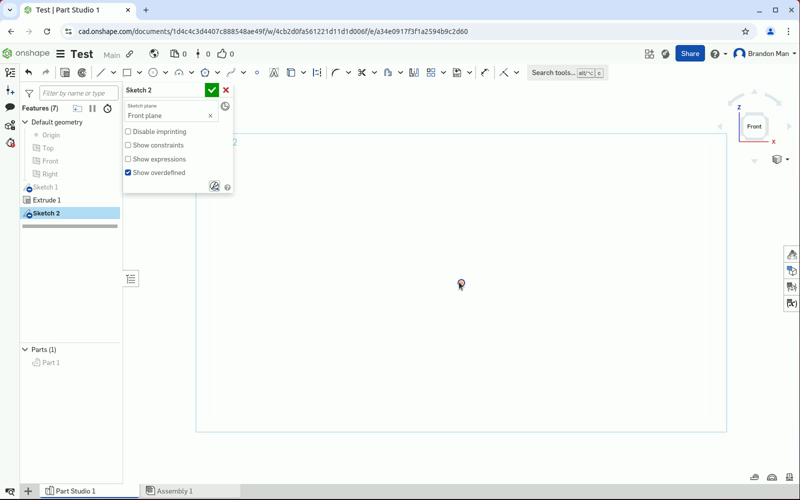
scroll(6)
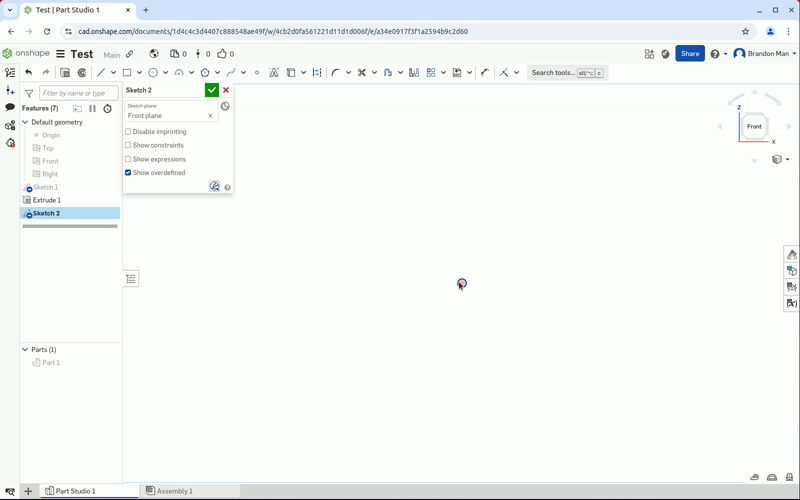
scroll(6)
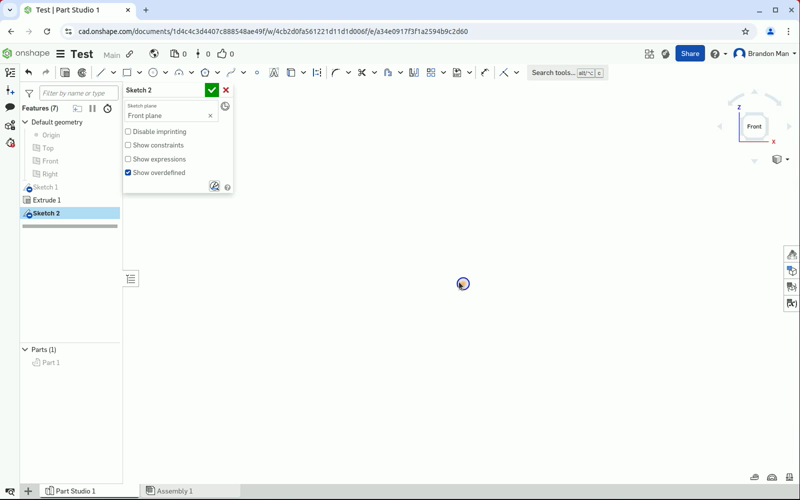
scroll(6)
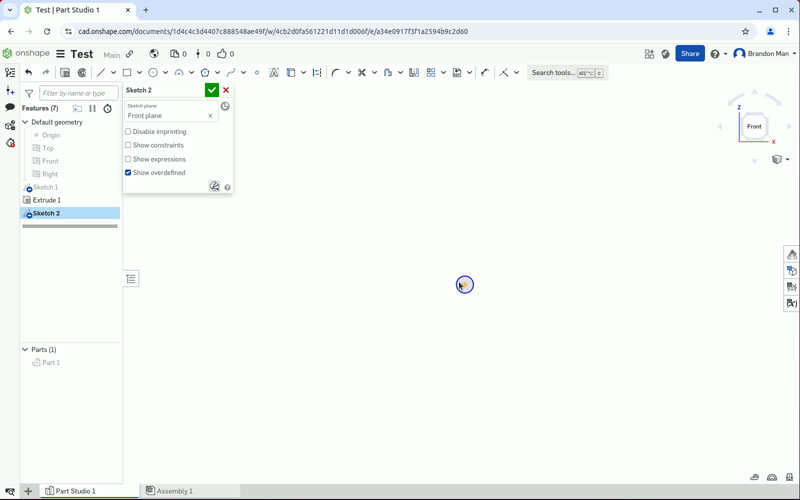
scroll(6)
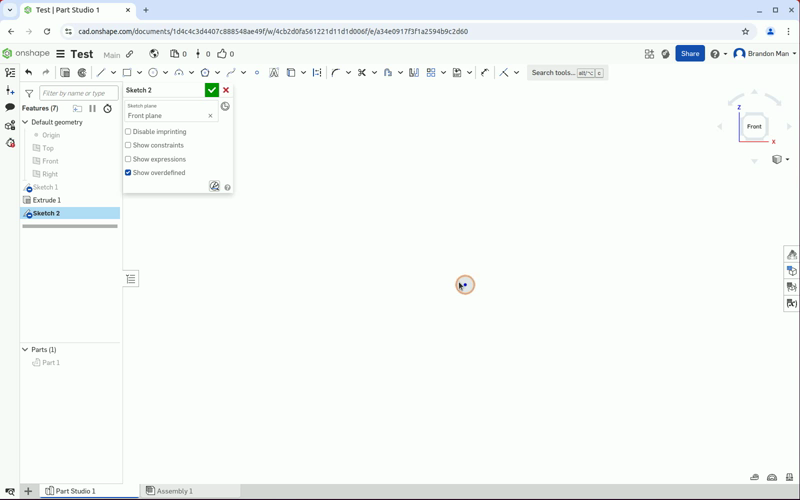
scroll(6)
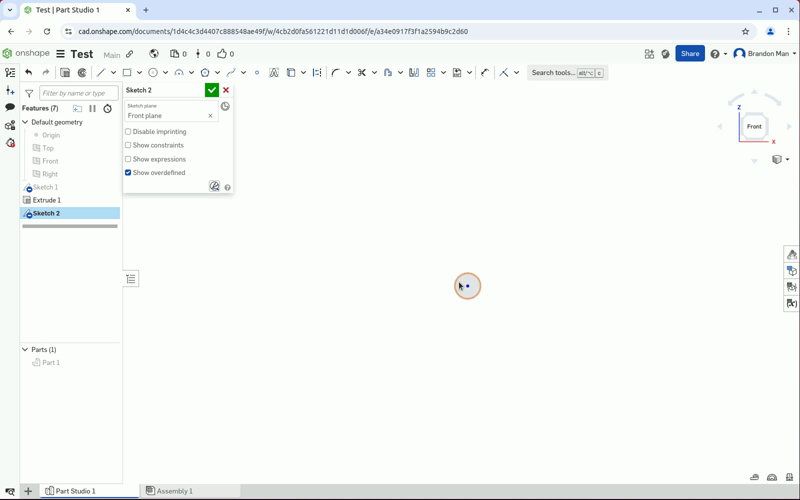
scroll(6)
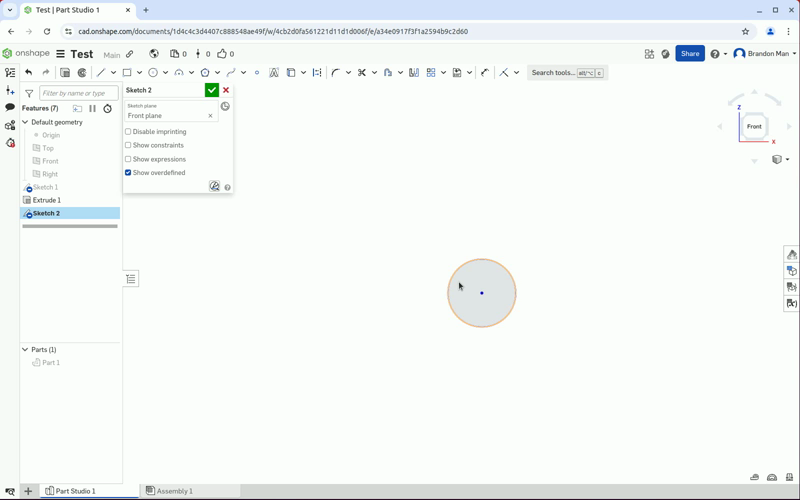
click(459, 281)
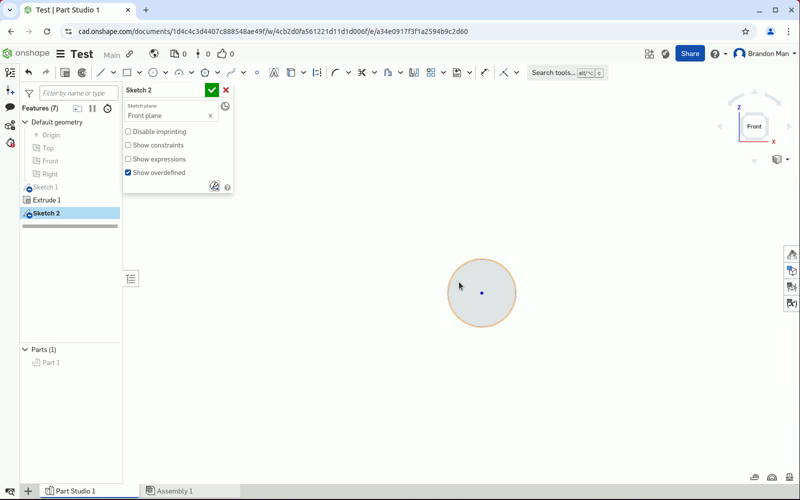
scroll(-6)
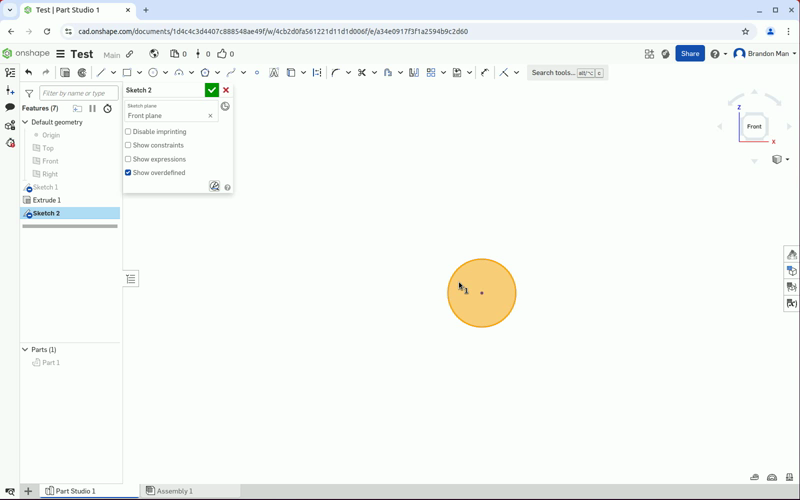
scroll(-6)
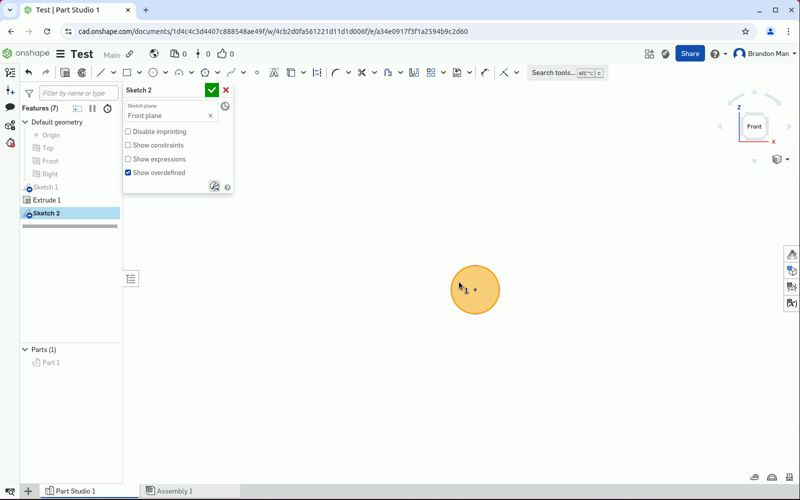
scroll(-6)
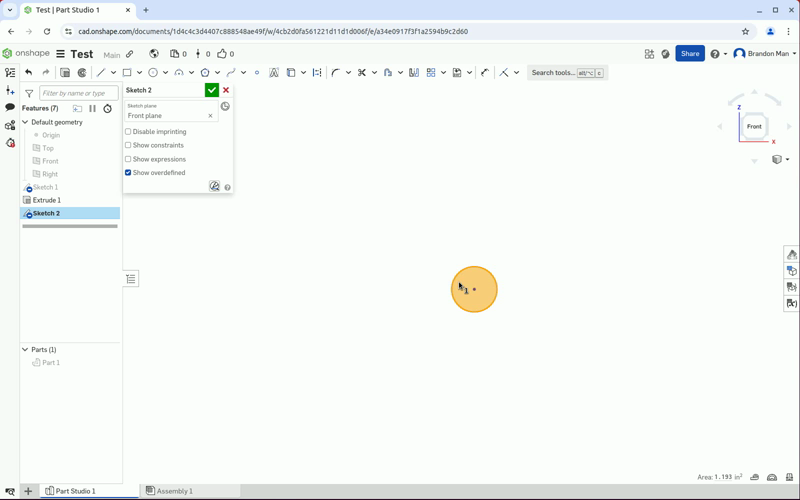
scroll(-6)
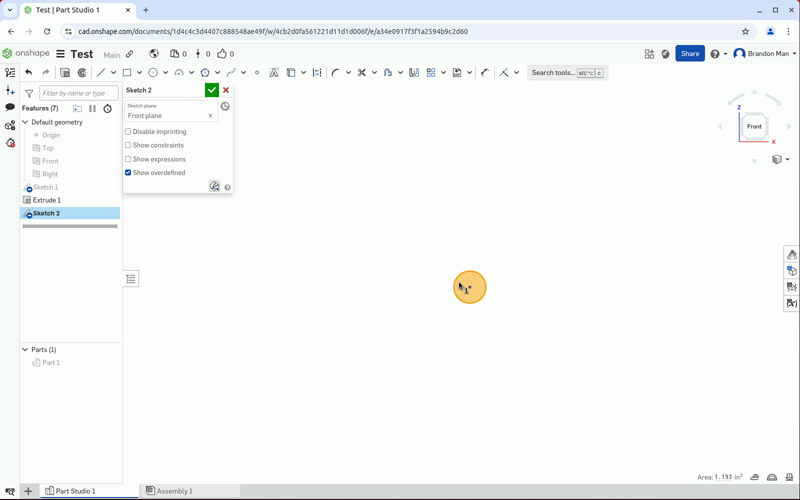
scroll(-6)
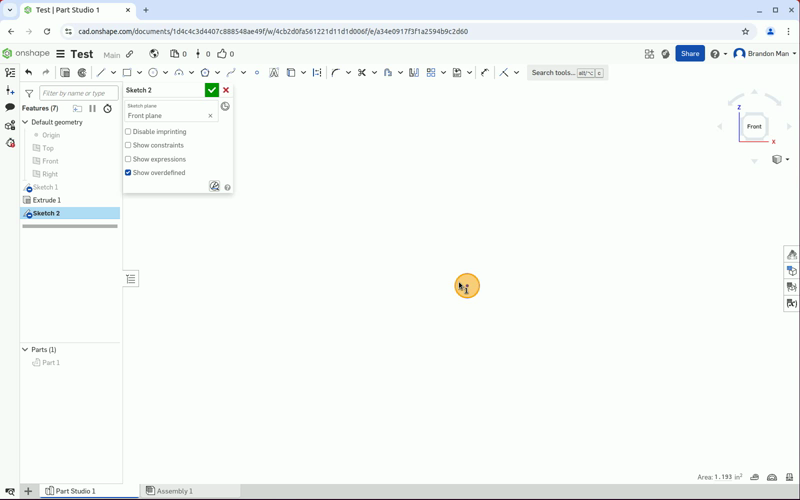
scroll(-6)
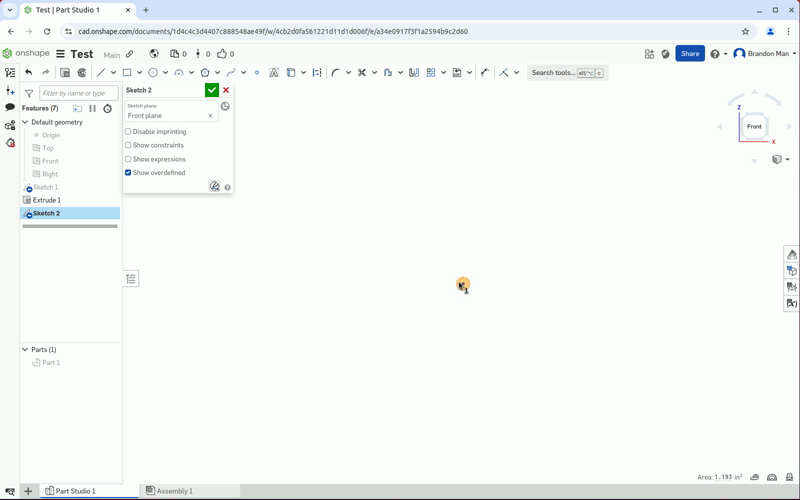
scroll(-6)
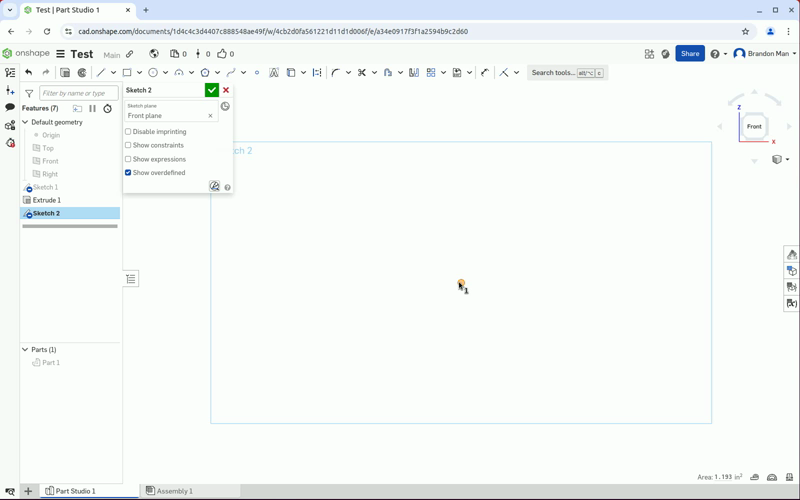
mouse_move(73, 352)
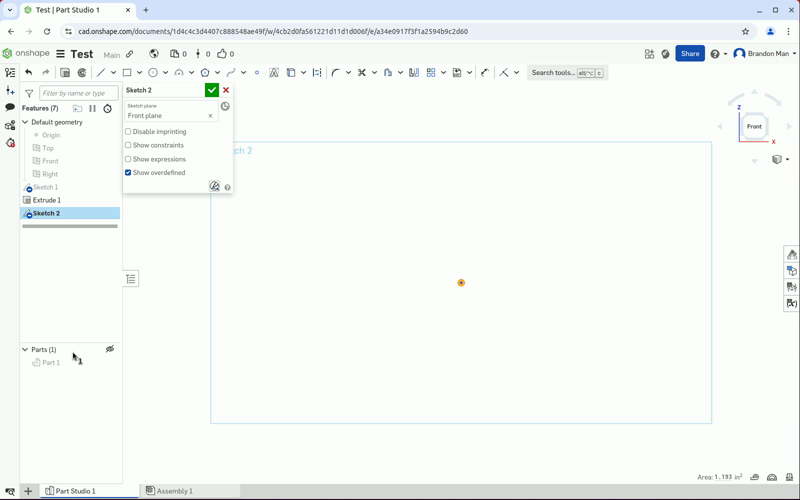
key(shift+y)
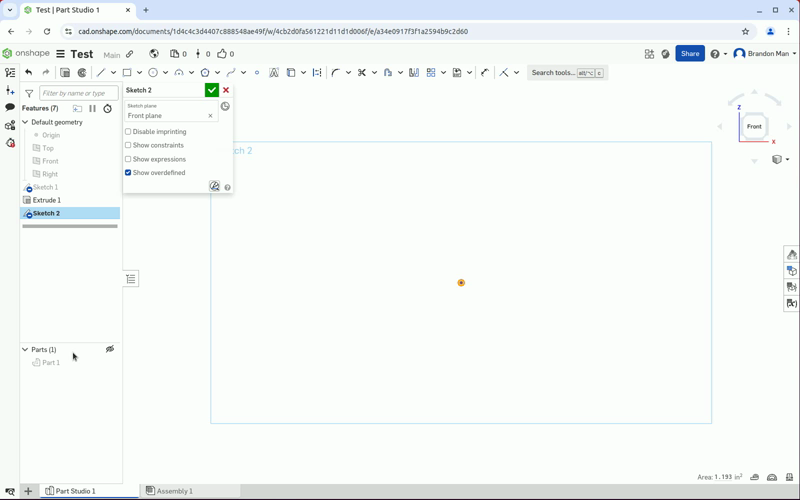
key(shift+e)
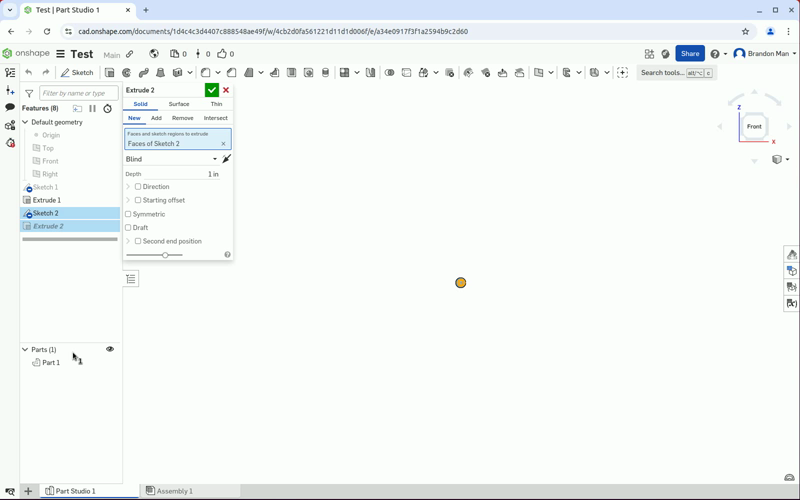
mouse_move(143, 106)
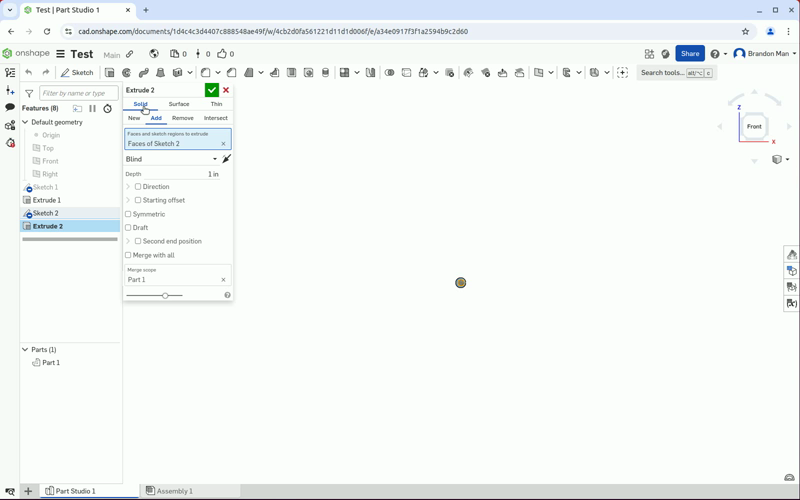
click(143, 106)
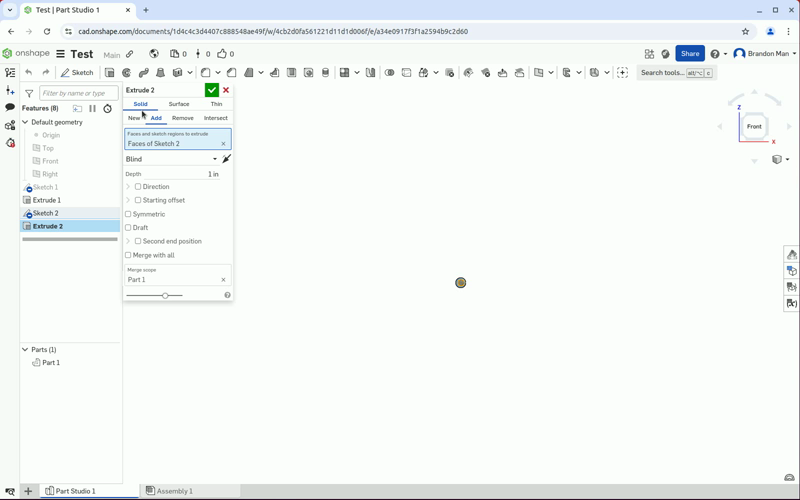
mouse_move(137, 120)
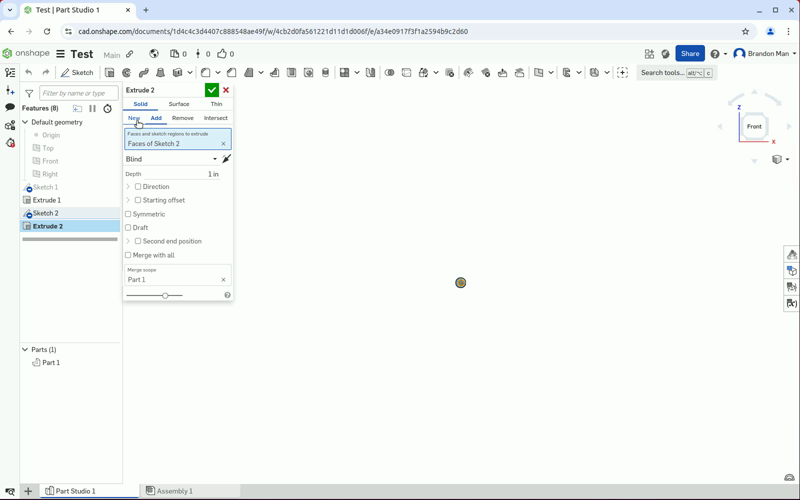
click(137, 120)
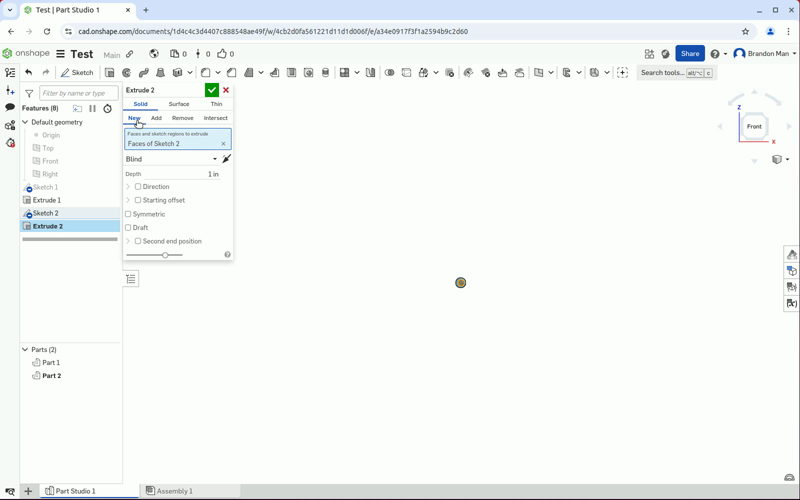
key(tab, 4)
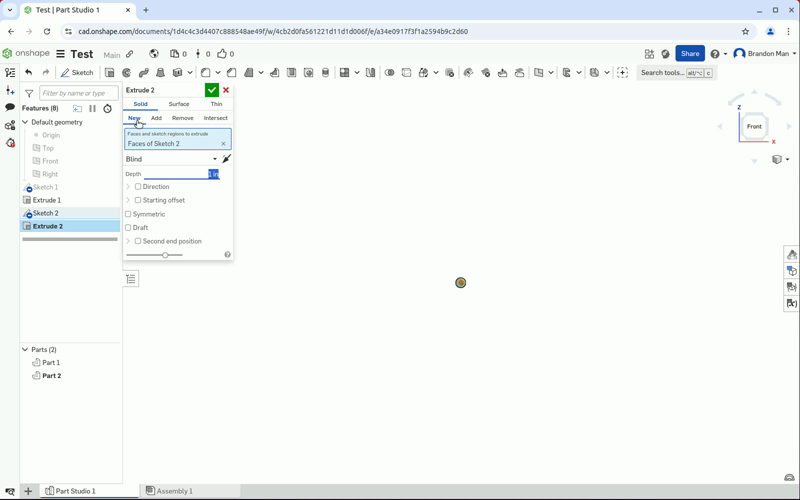
text(0.241)
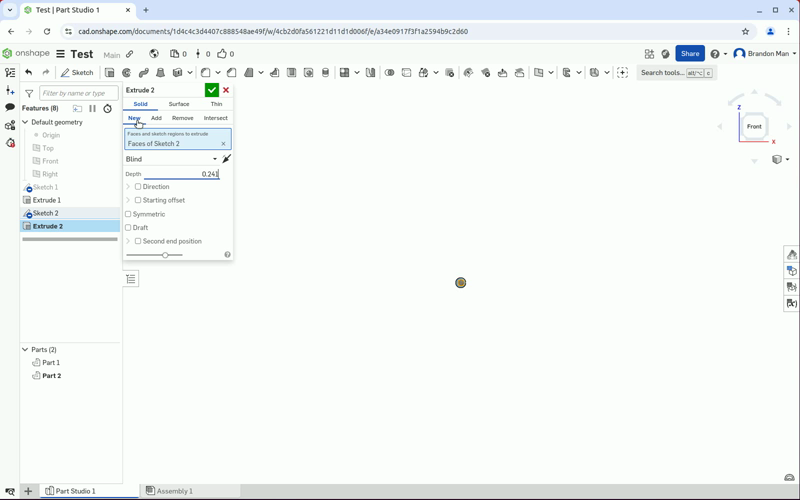
key(enter)
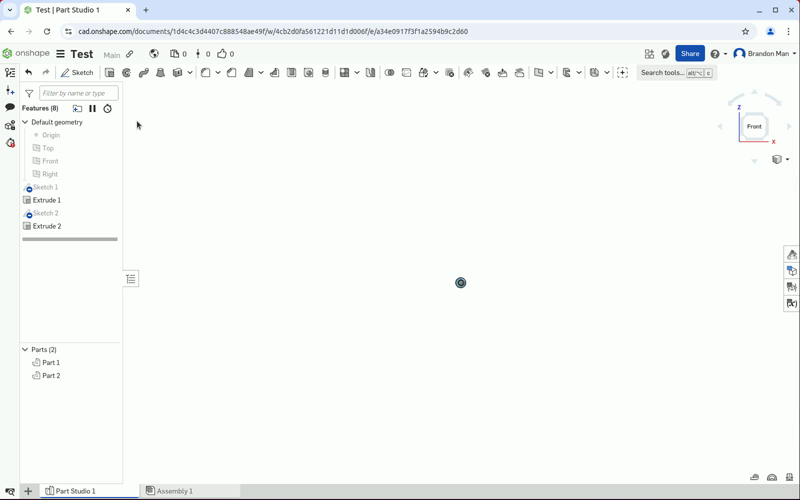
key(shift+h)
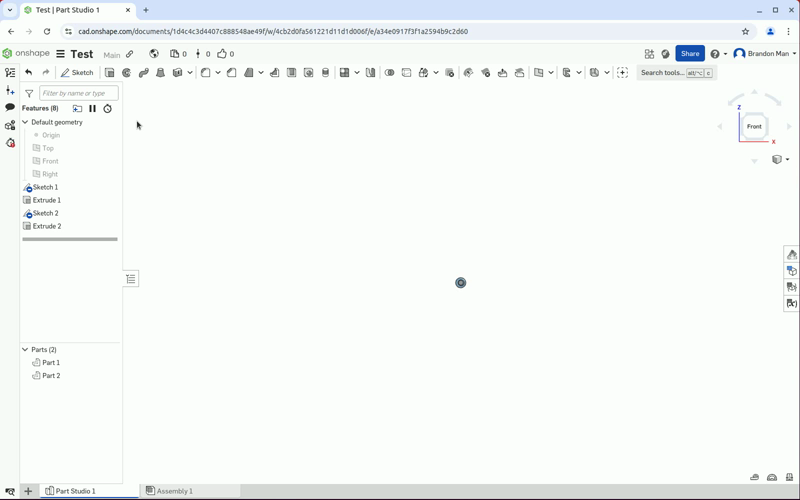
key(shift+h)
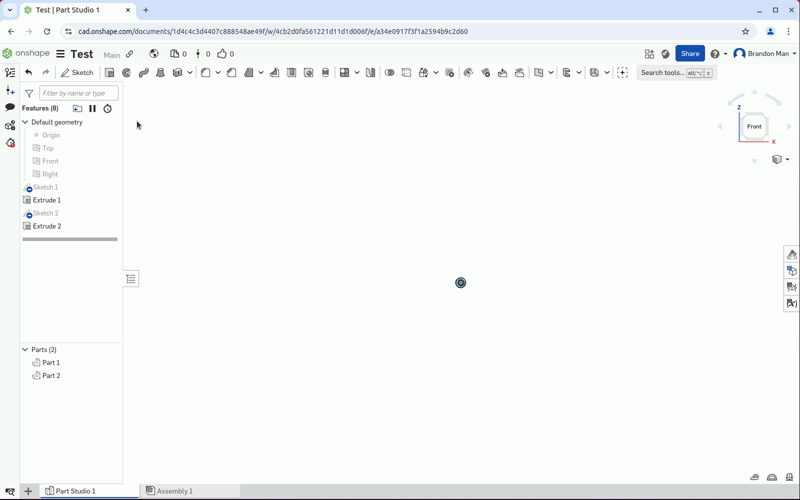
mouse_move(73, 189)
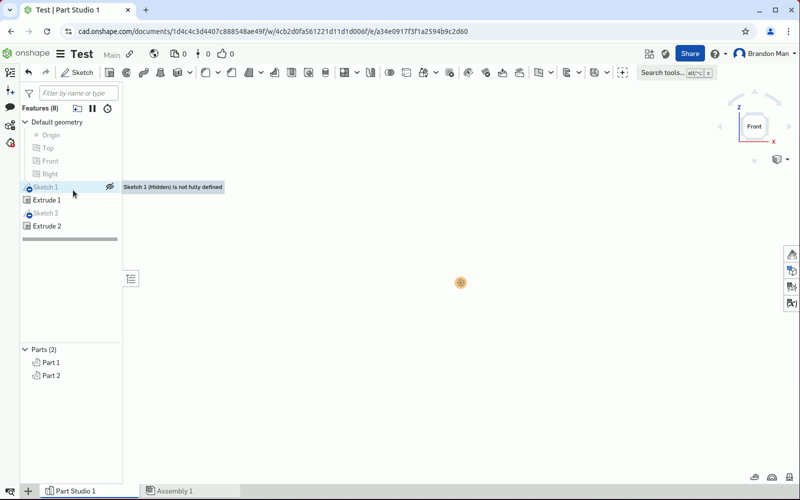
click(73, 189)
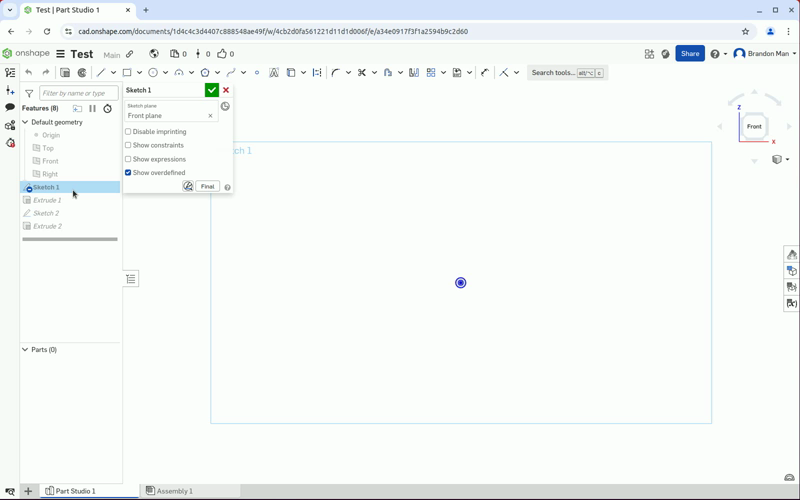
mouse_move(229, 92)
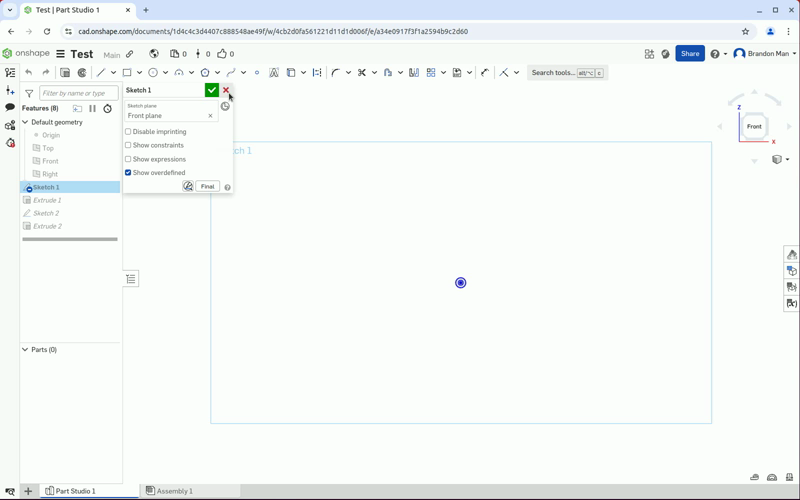
click(229, 92)
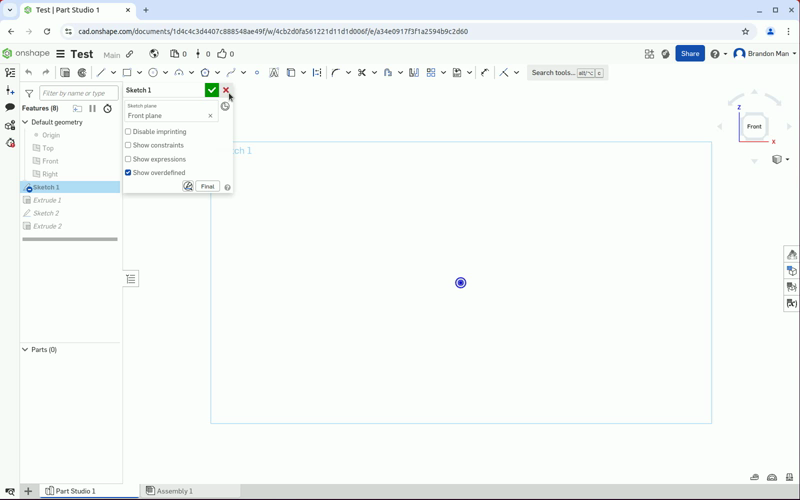
key(shift+s)
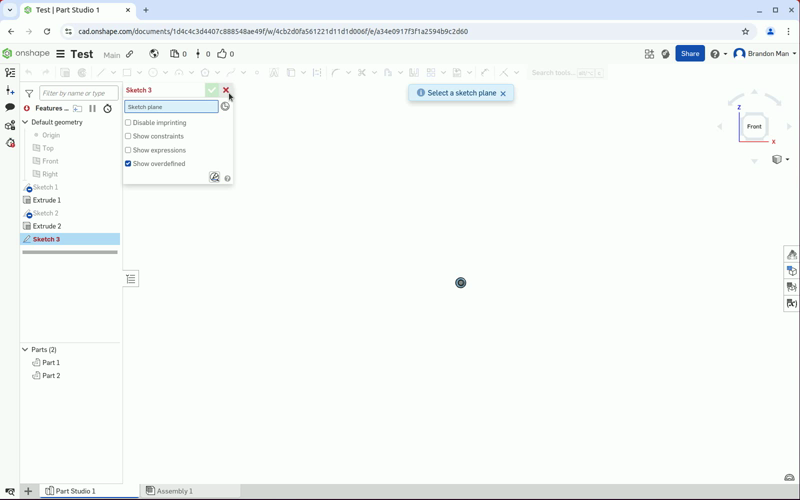
mouse_move(73, 163)
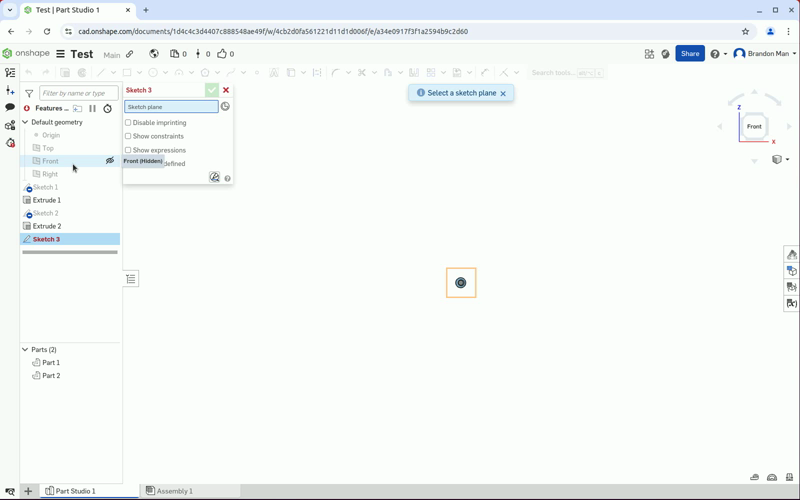
click(73, 163)
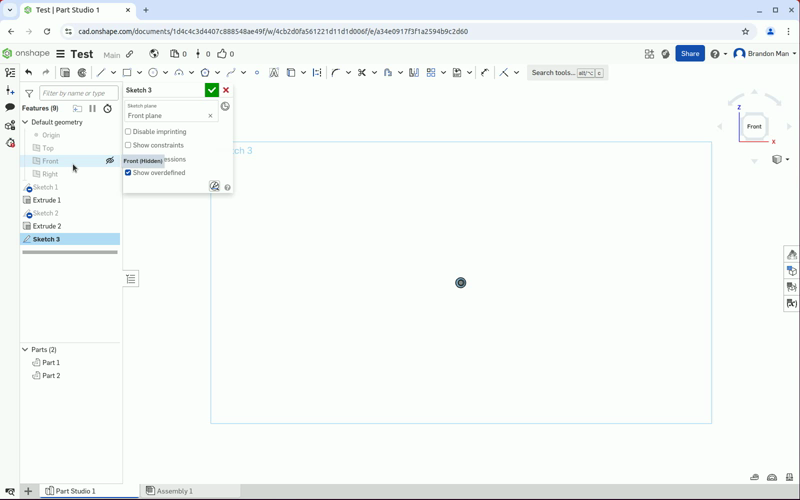
mouse_move(73, 352)
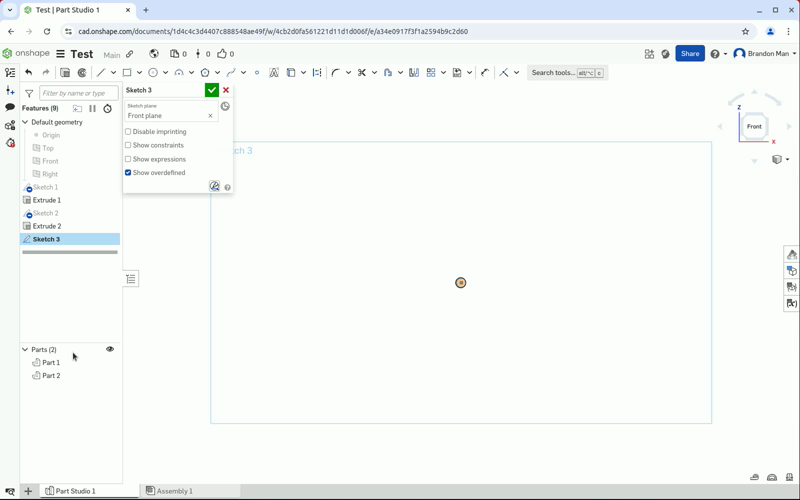
key(y)
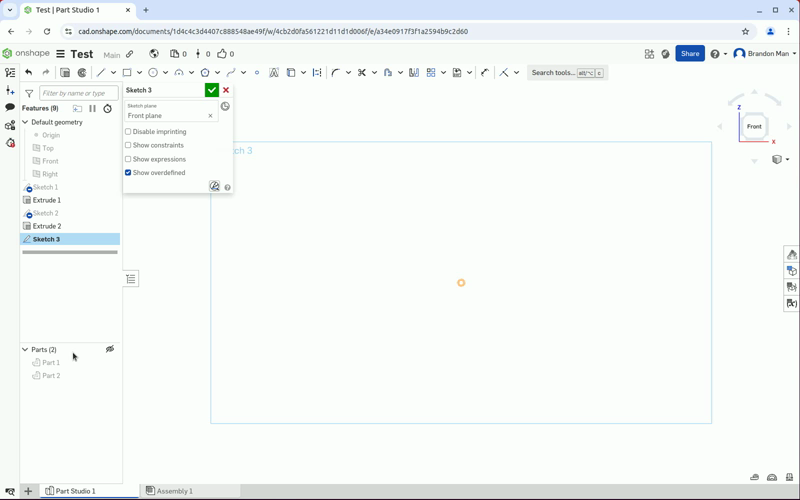
key(c)
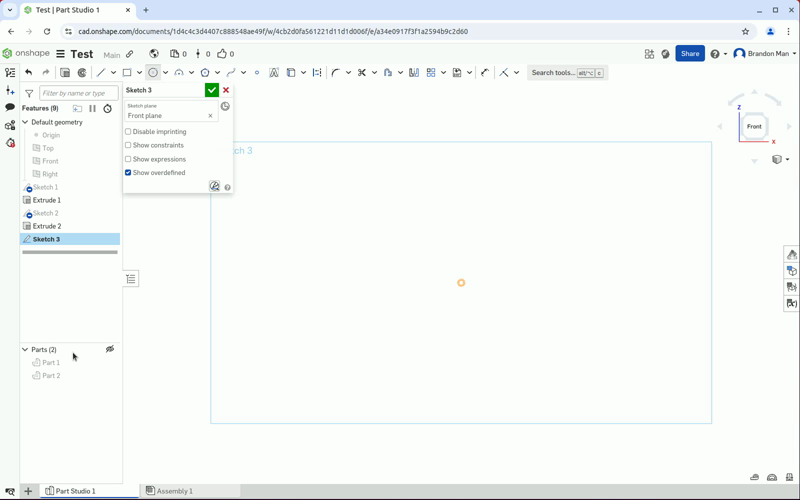
key_down(shift)
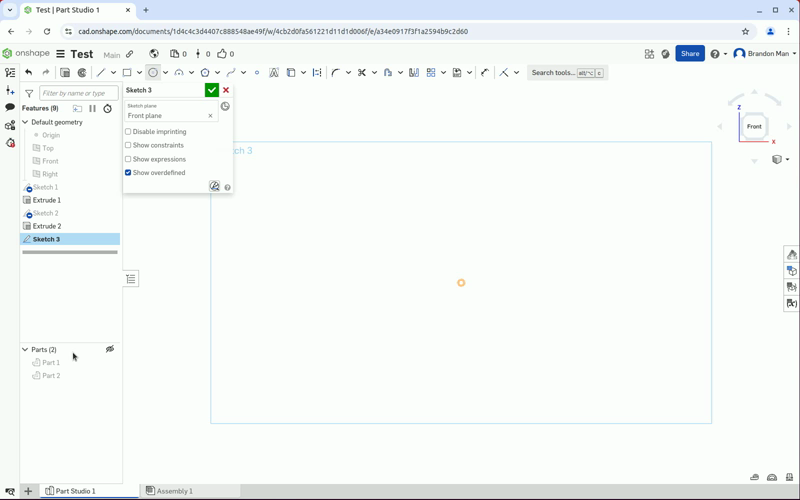
mouse_move(461, 282)
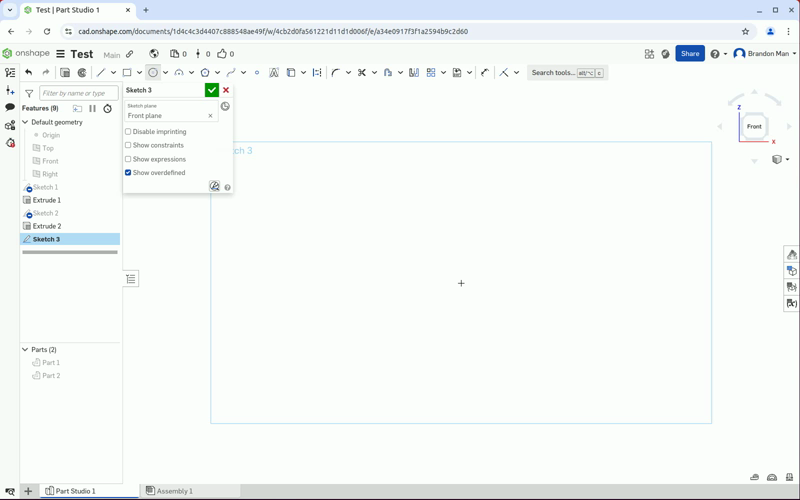
click(461, 282)
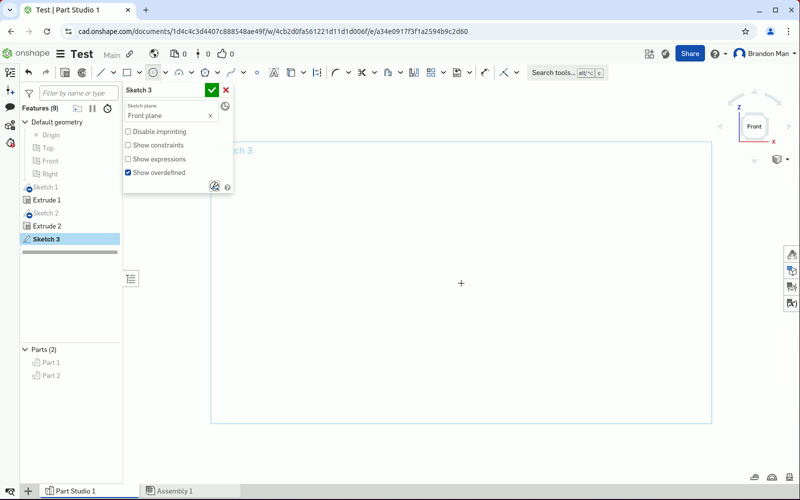
key_up(shift)
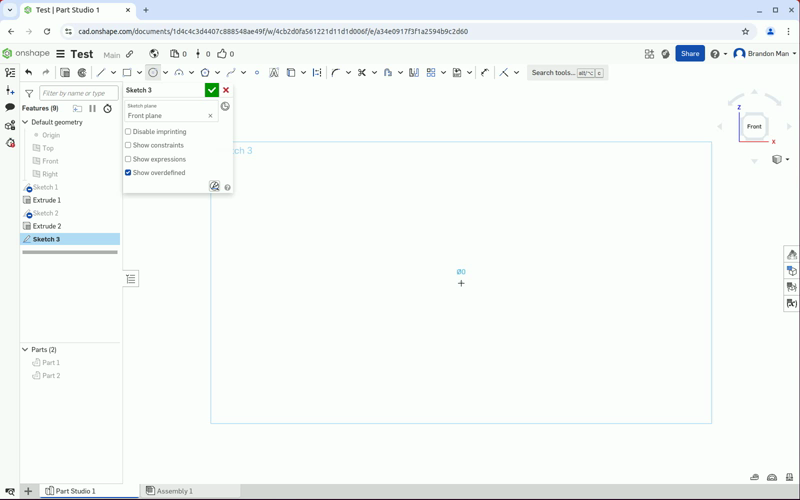
mouse_move(464, 282)
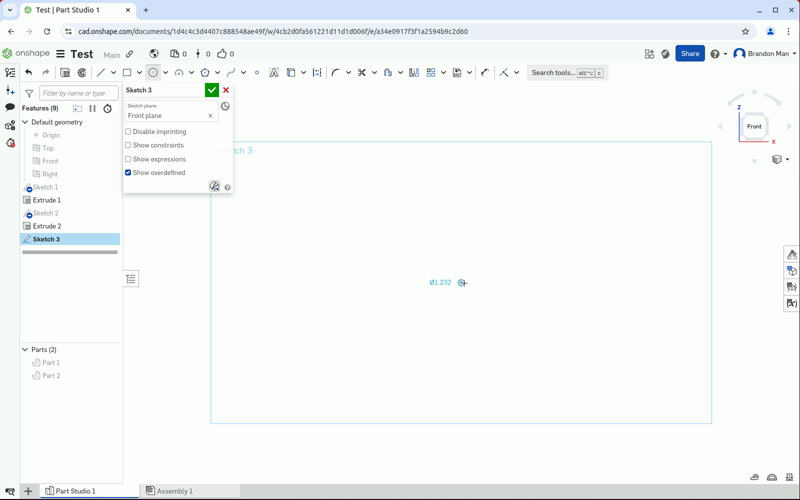
click(464, 282)
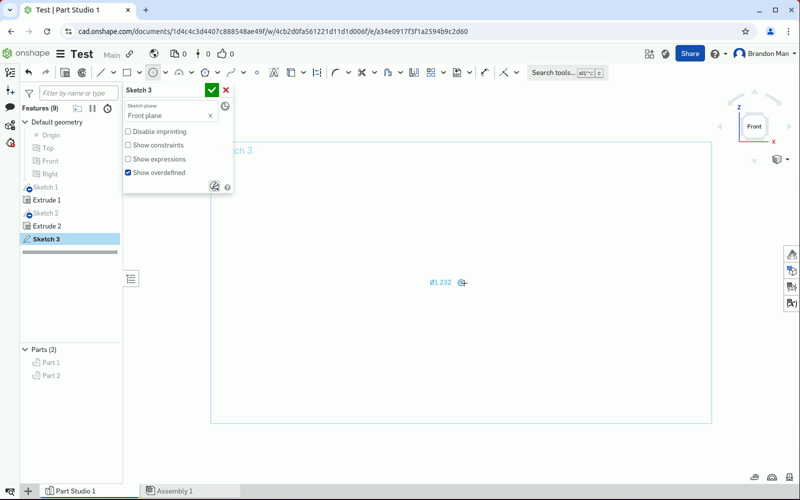
key(esc)
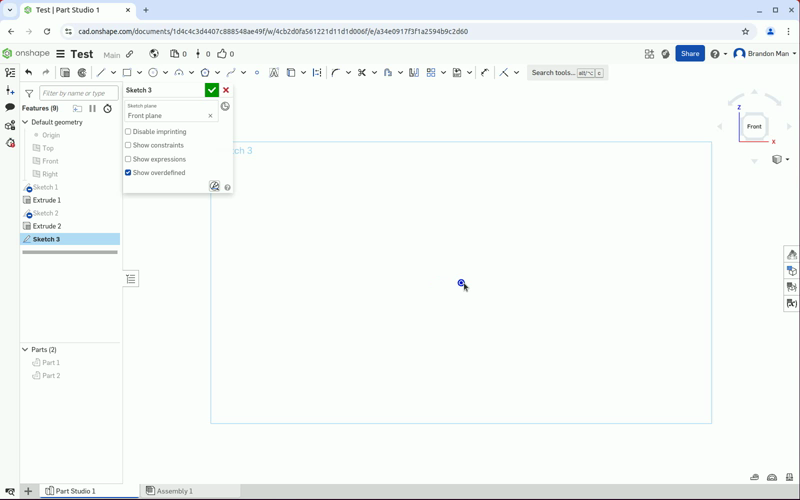
mouse_move(460, 283)
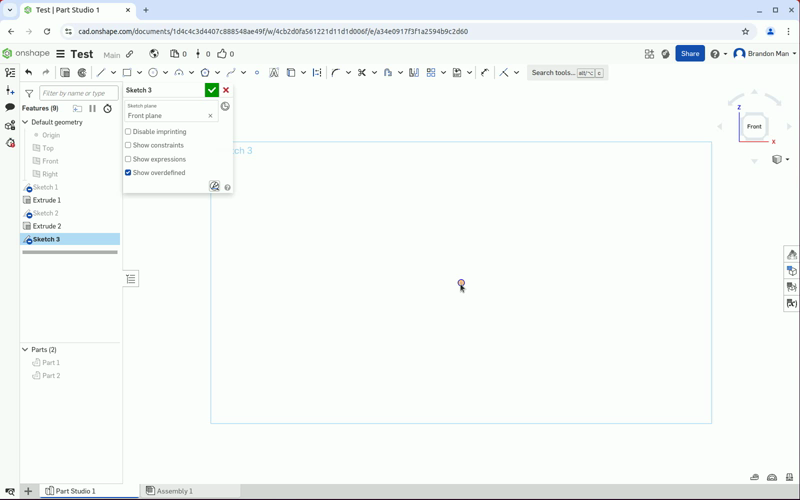
scroll(6)
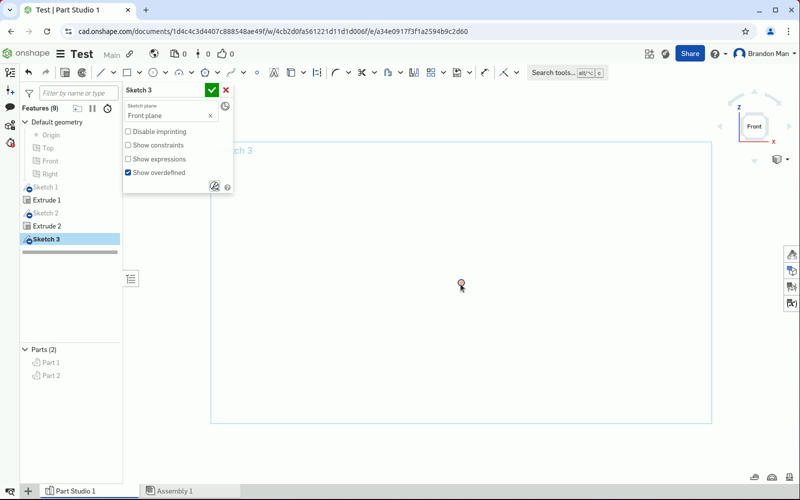
scroll(6)
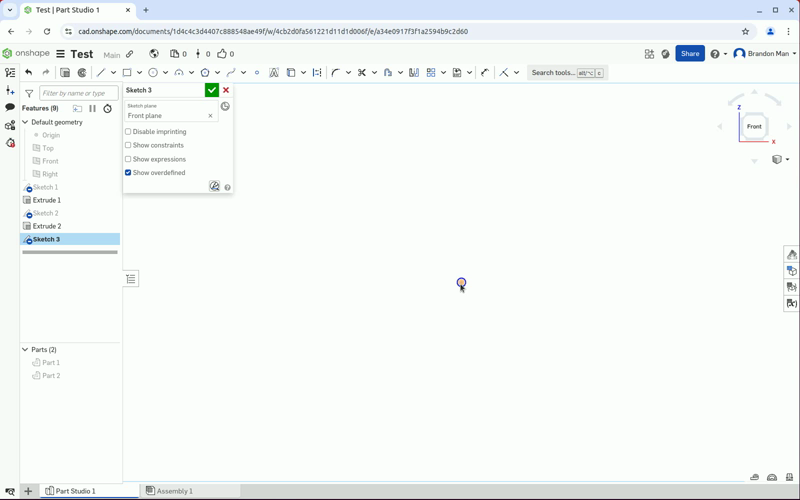
scroll(6)
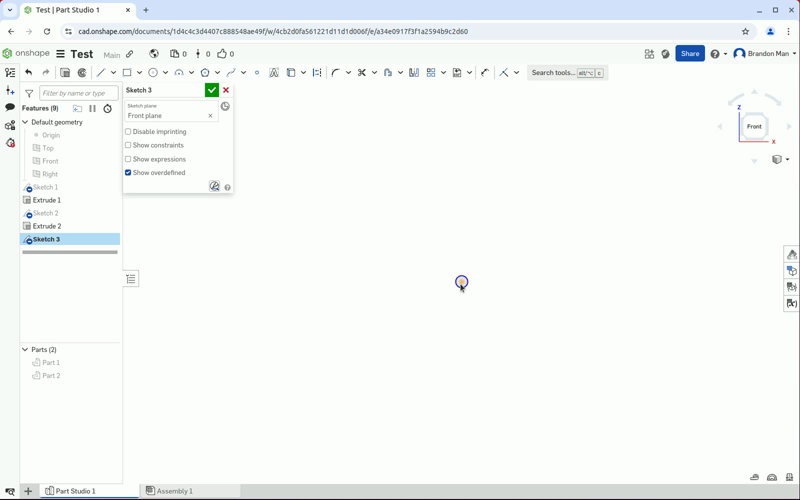
scroll(6)
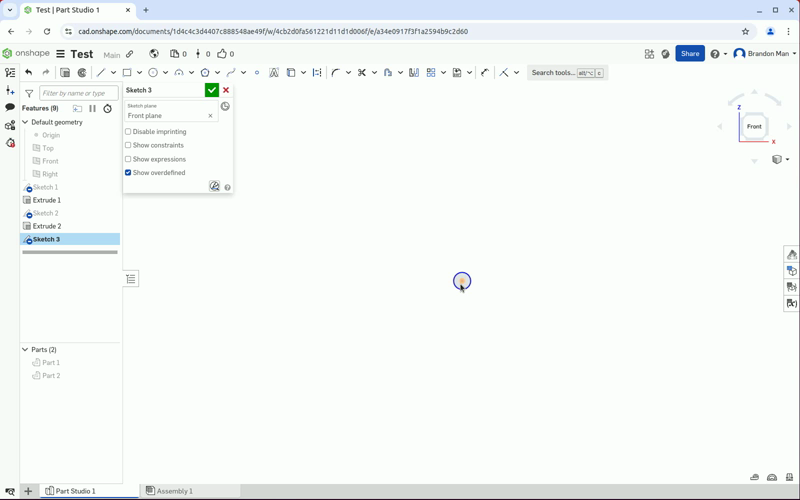
scroll(6)
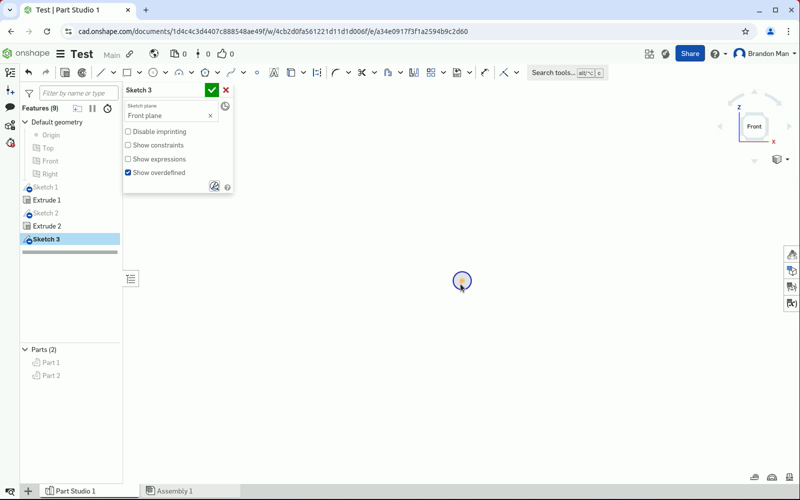
scroll(6)
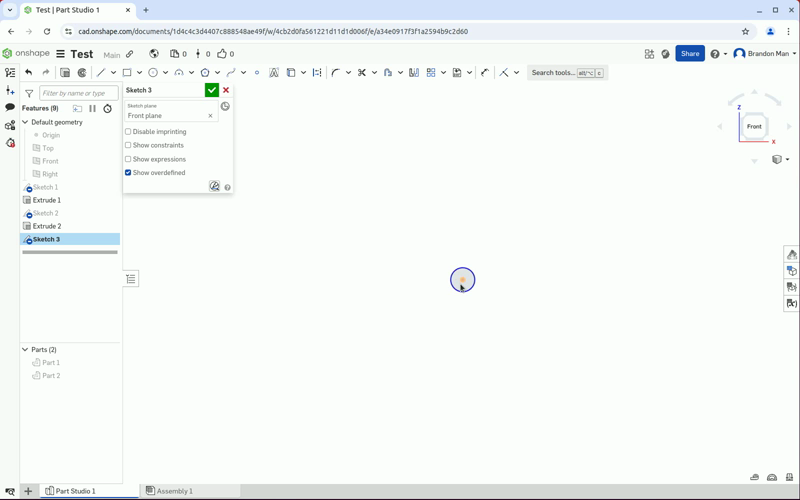
scroll(6)
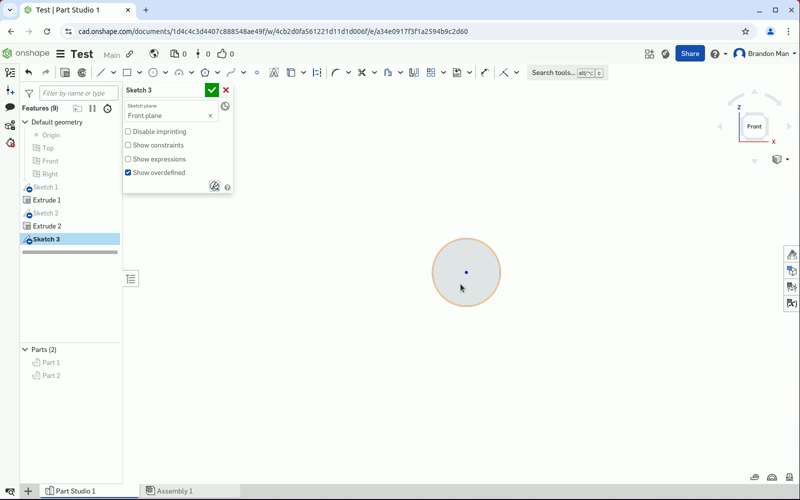
click(460, 283)
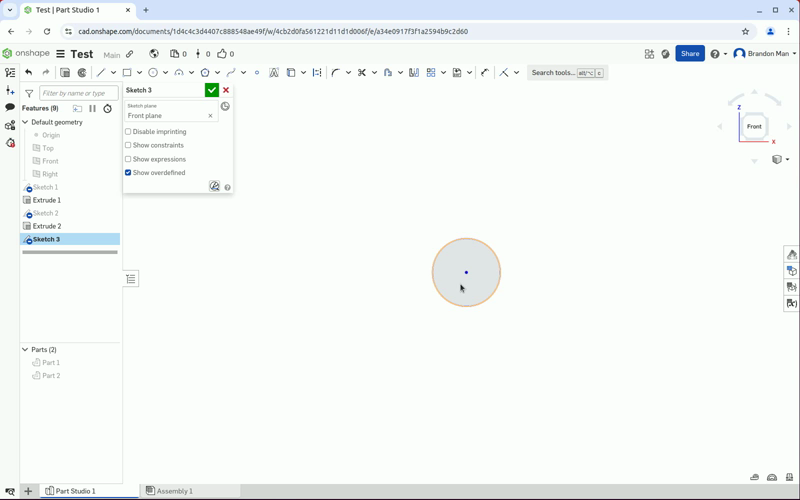
scroll(-6)
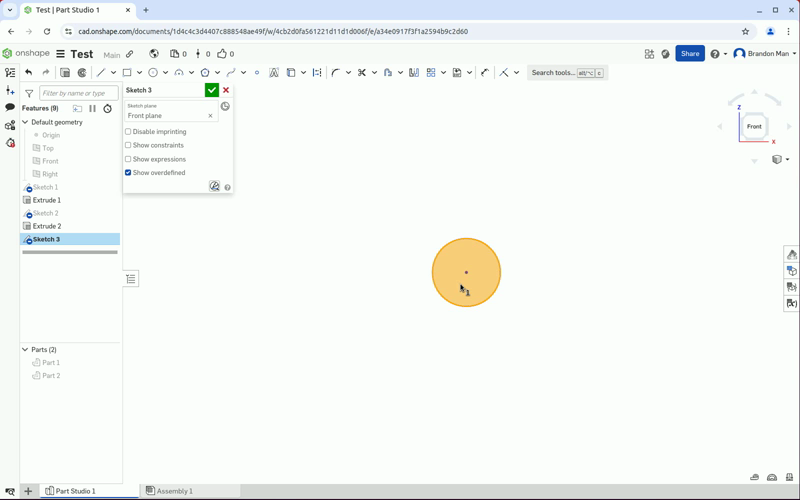
scroll(-6)
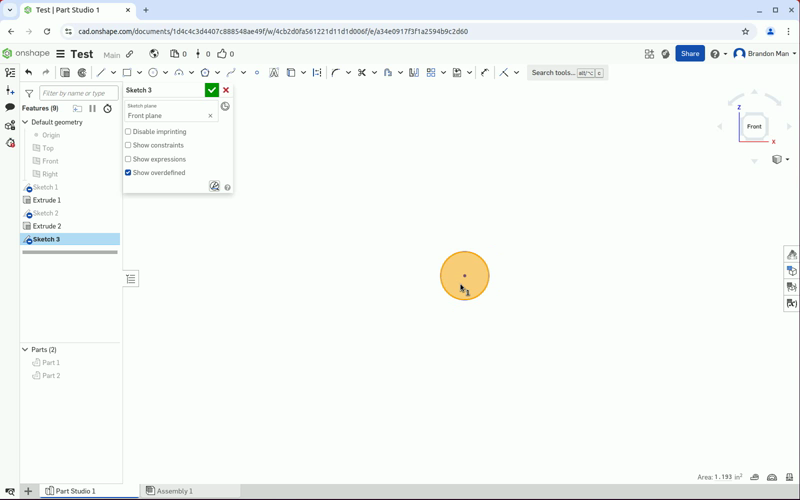
scroll(-6)
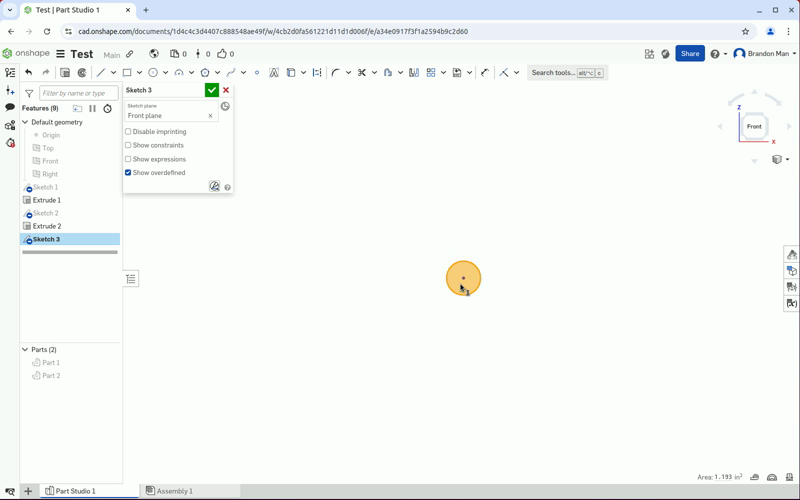
scroll(-6)
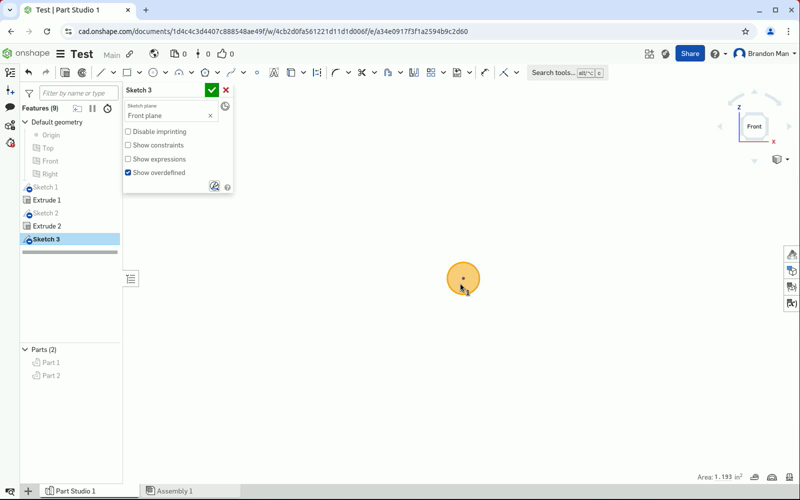
scroll(-6)
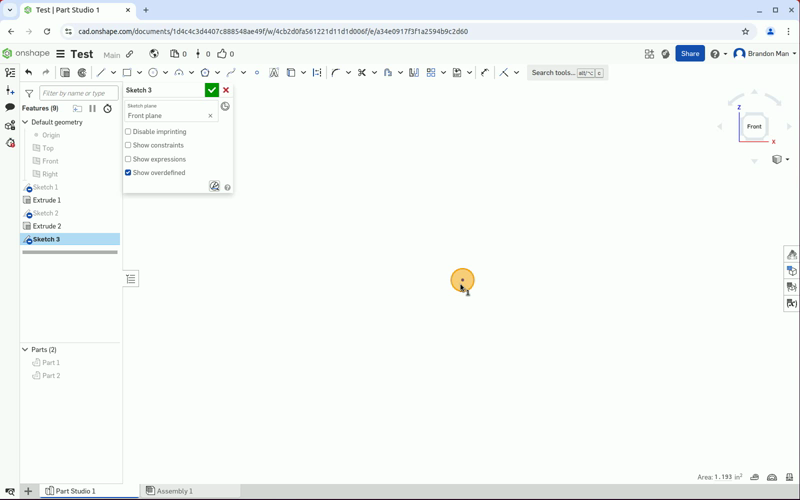
scroll(-6)
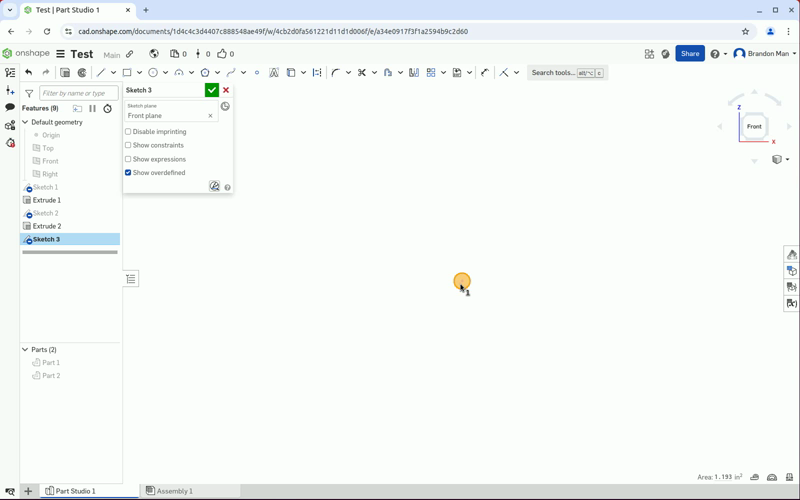
scroll(-6)
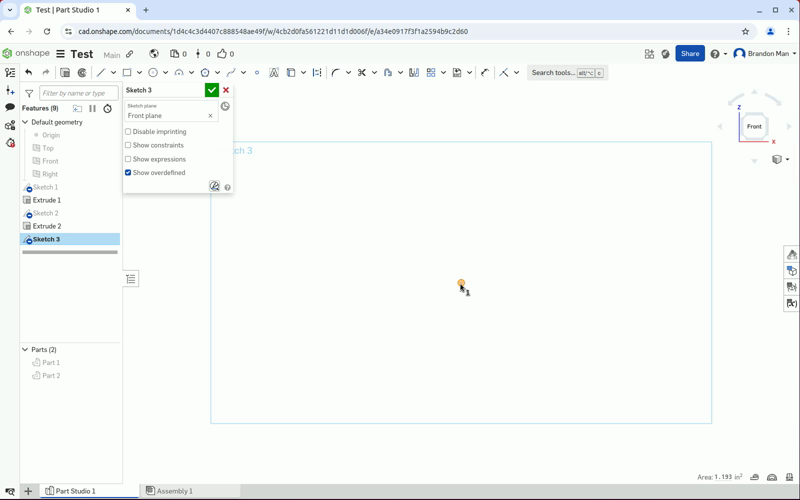
mouse_move(73, 352)
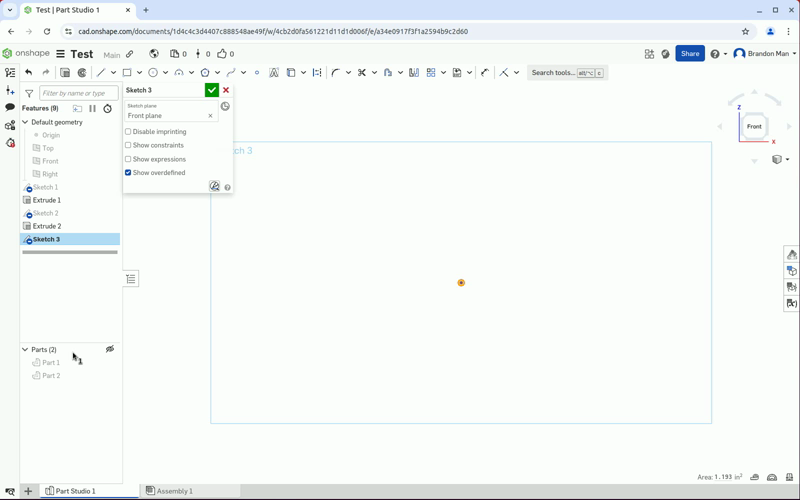
key(shift+y)
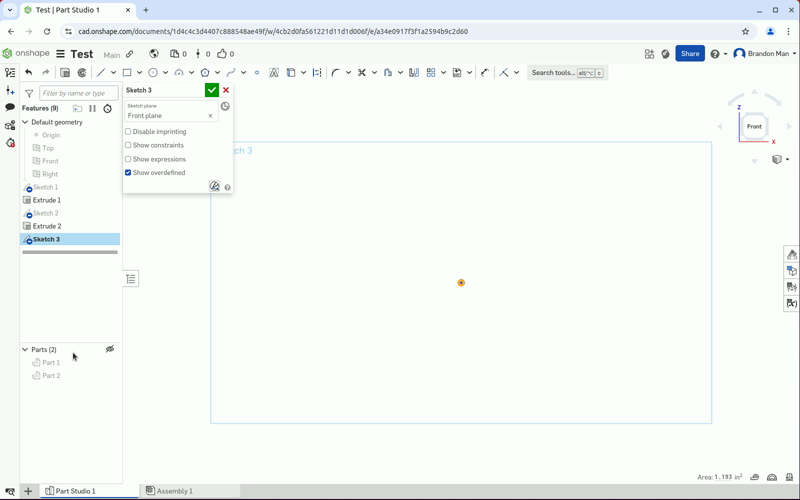
key(shift+e)
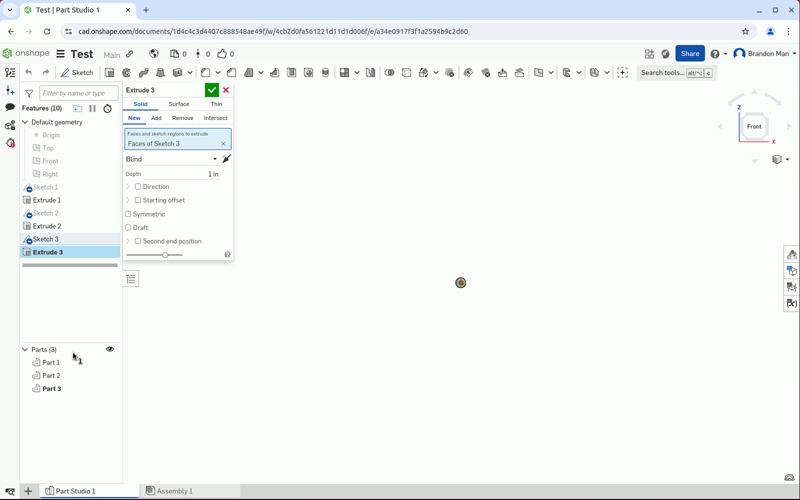
mouse_move(143, 106)
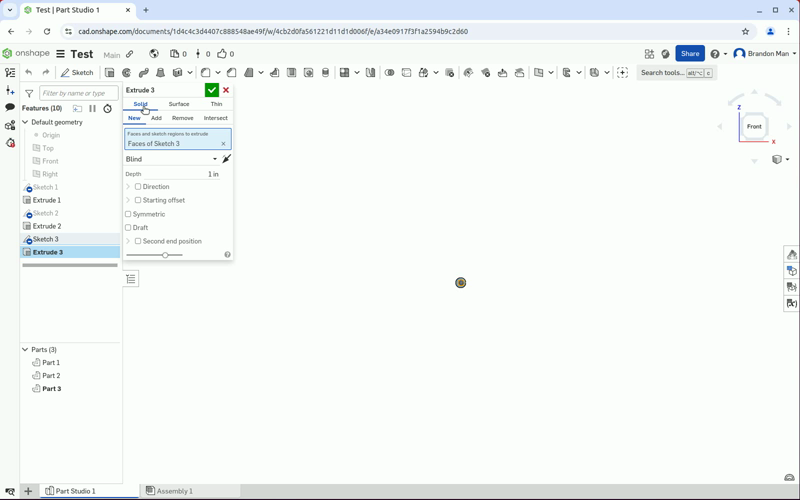
click(143, 106)
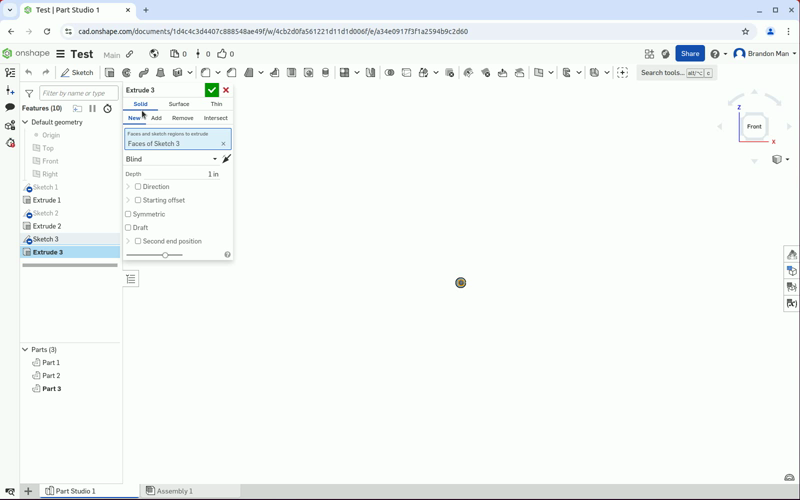
mouse_move(137, 120)
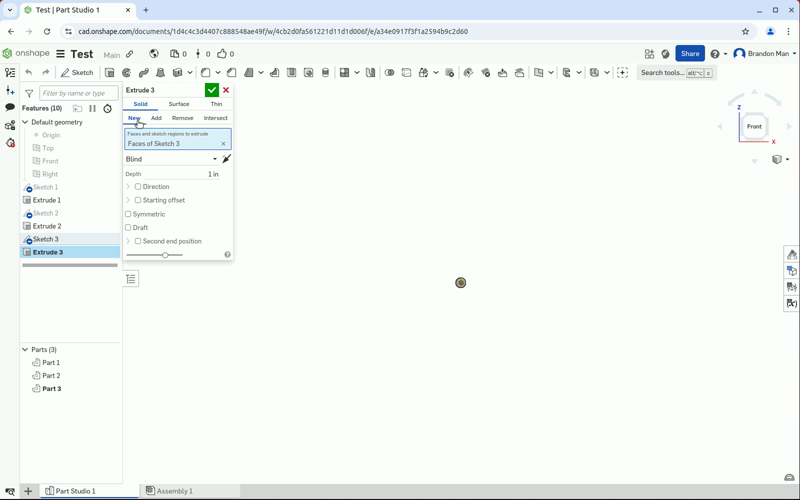
click(137, 120)
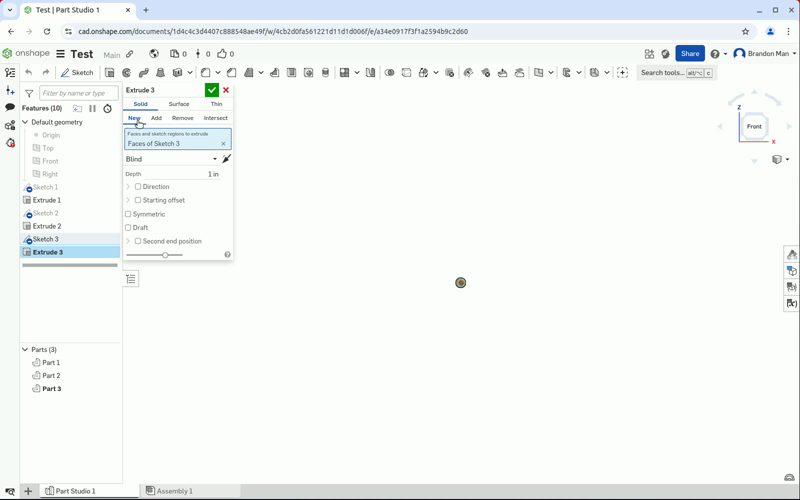
key(tab, 4)
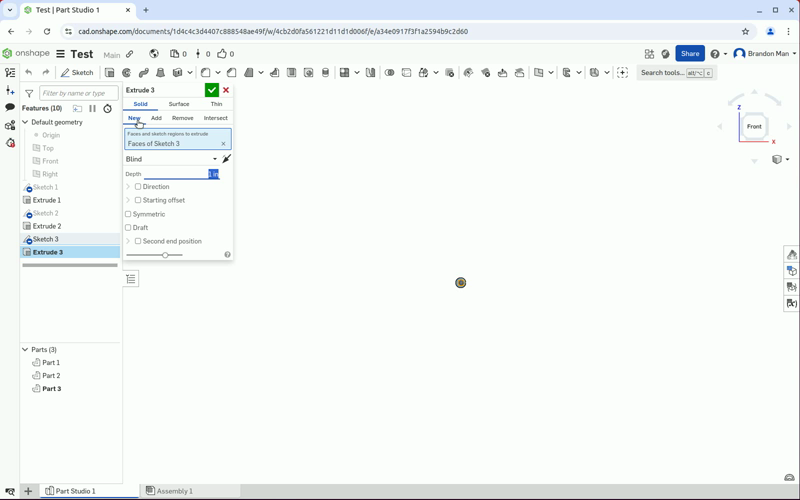
text(22.868)
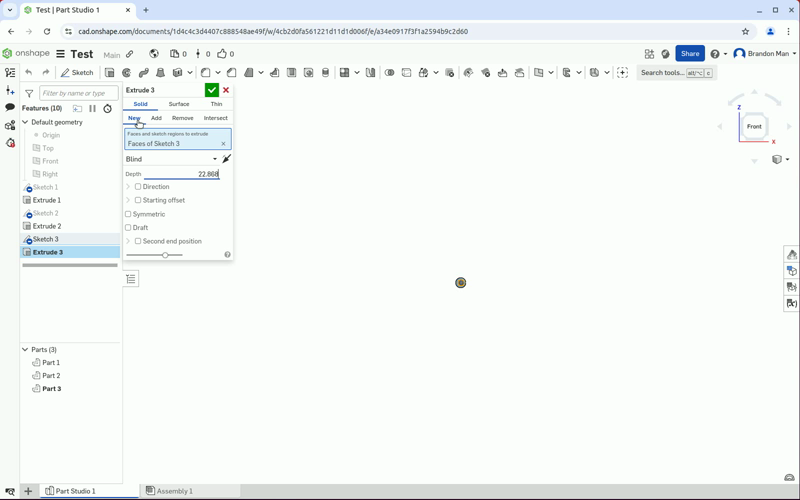
key(enter)
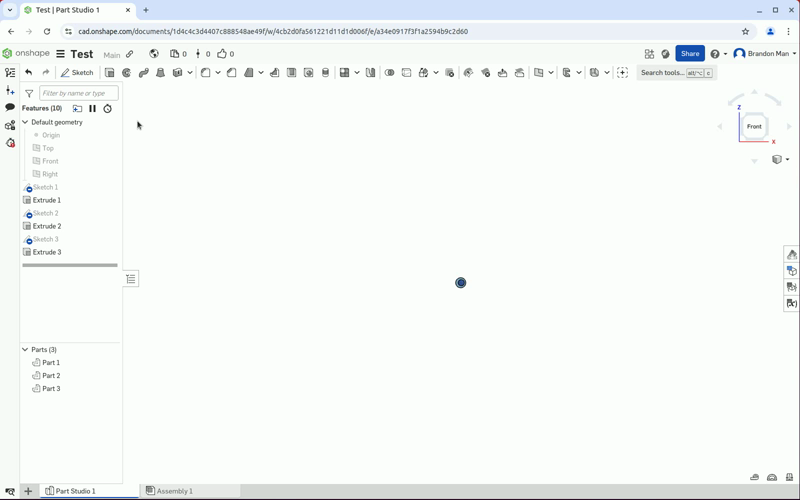
key(shift+h)
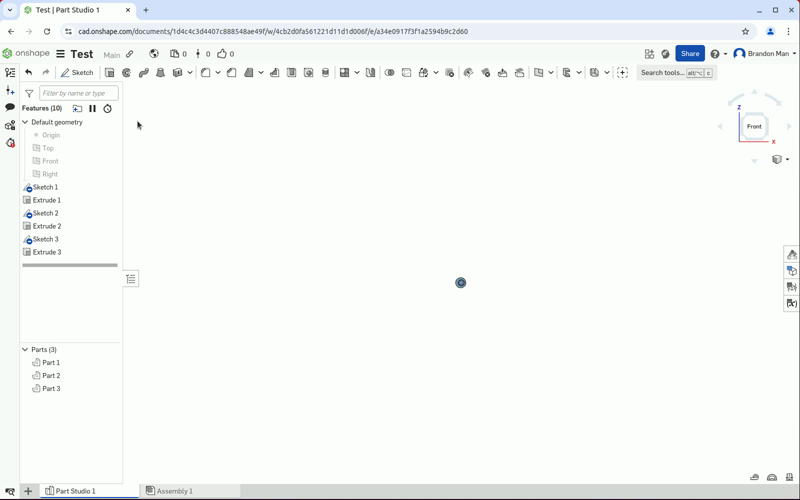
key(shift+h)
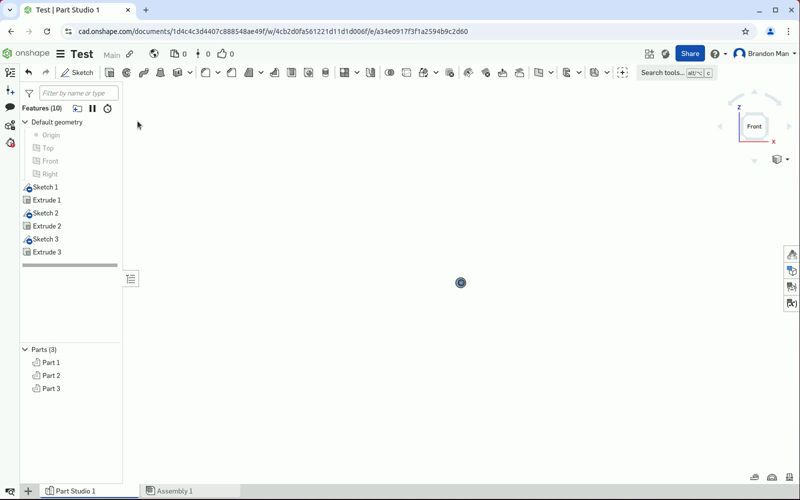
key(shift+7)
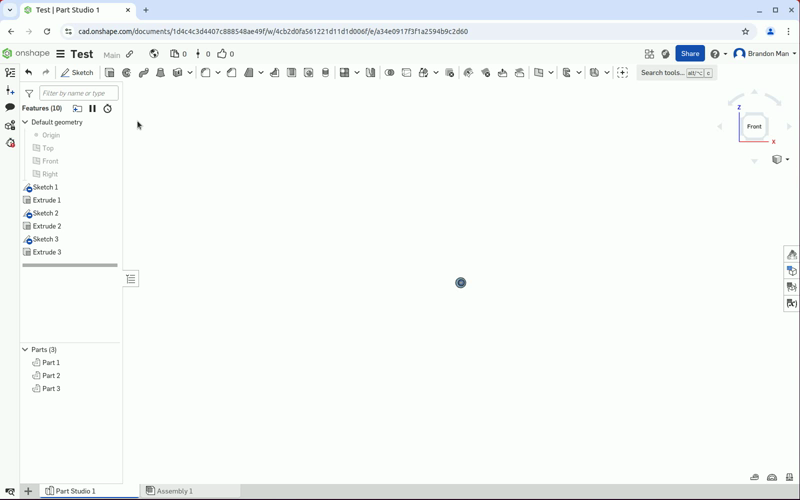
key(left, 2)
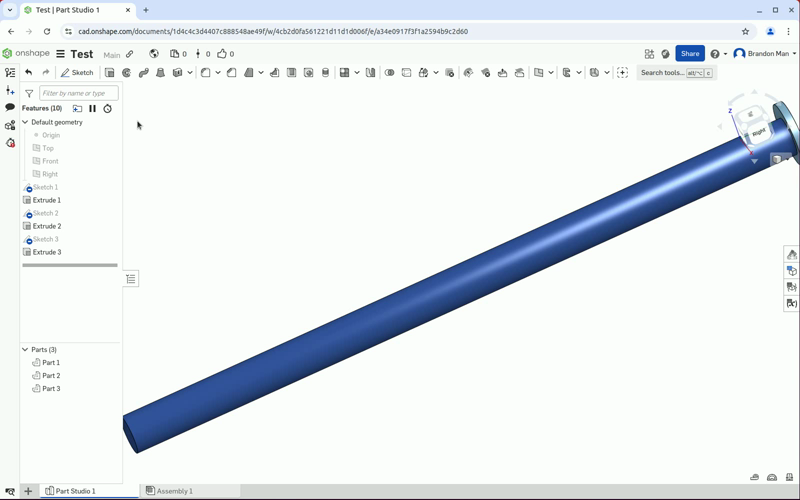
key(down, 2)
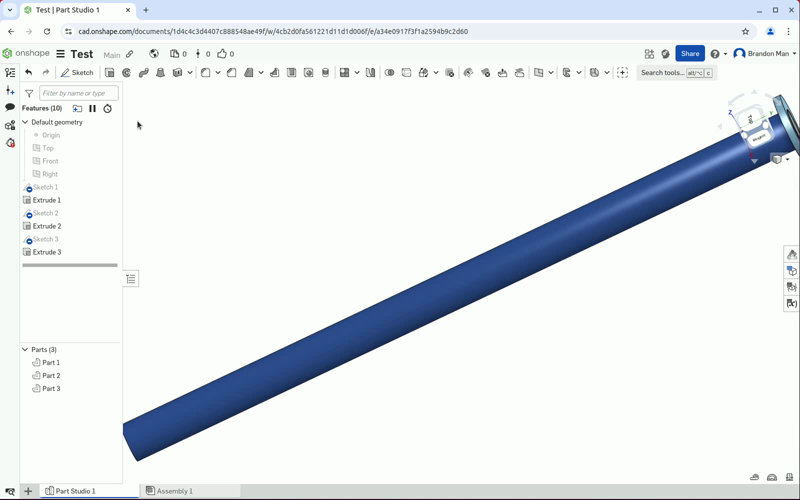
key(up, 2)
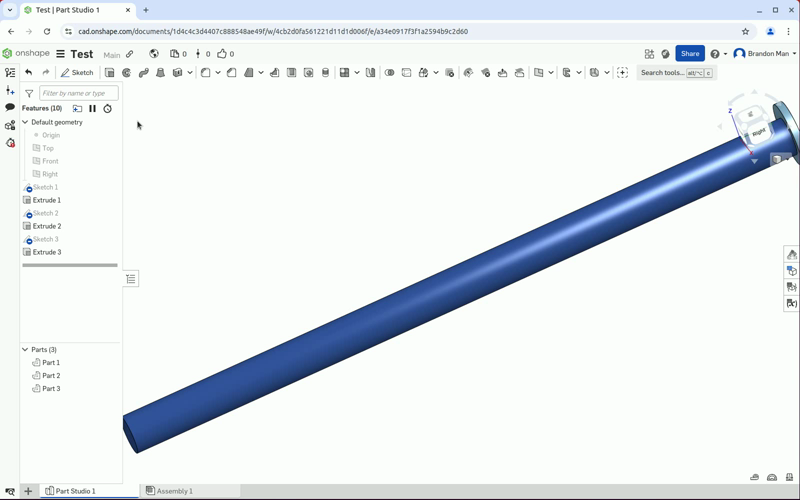
key(right, 2)
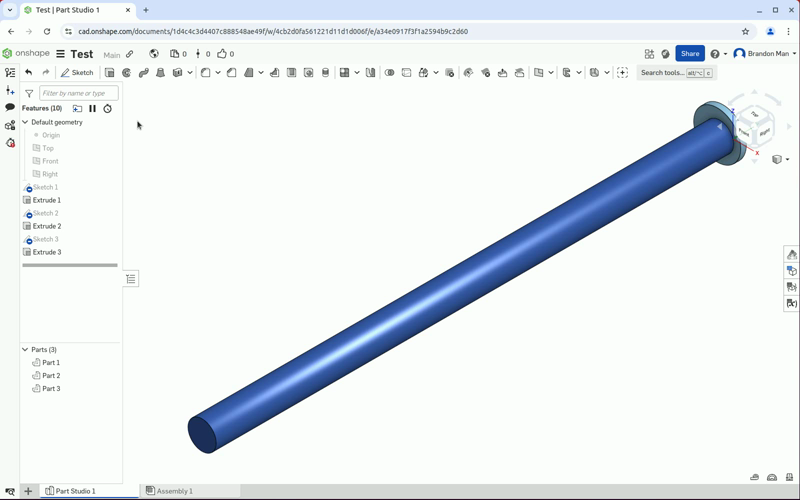
mouse_move(73, 189)
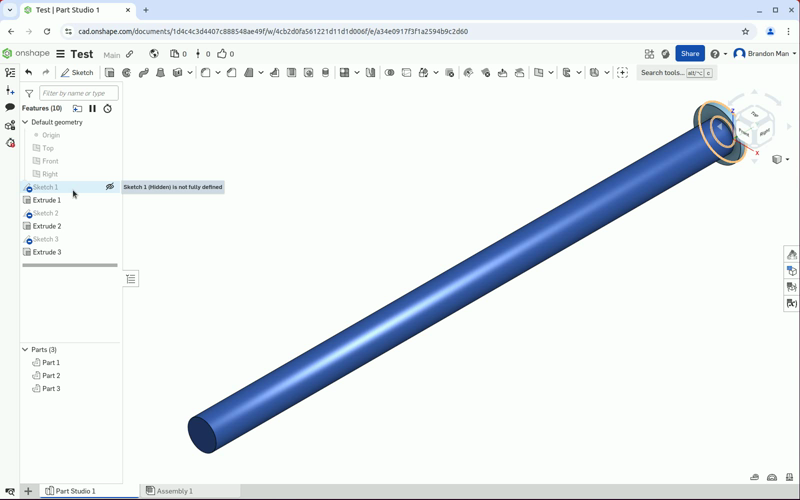
click(73, 189)